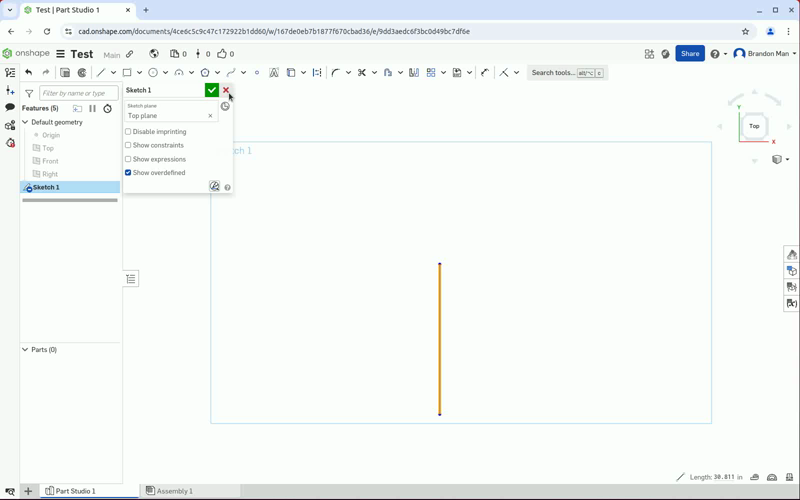
key(shift+h)
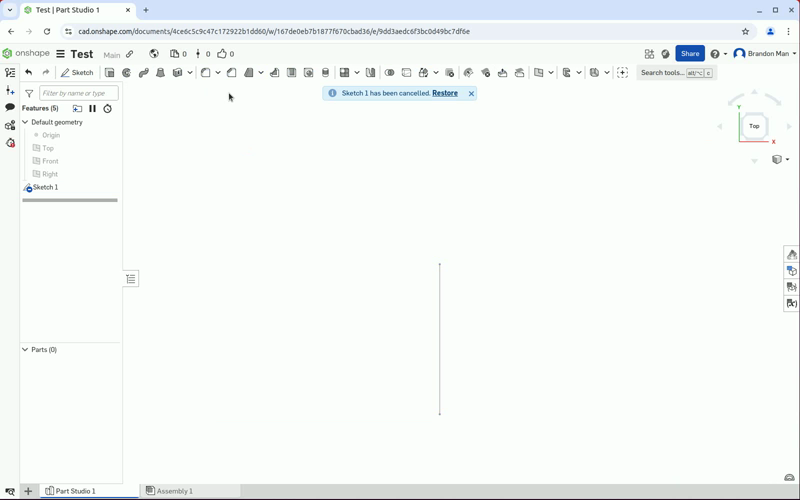
key(shift+s)
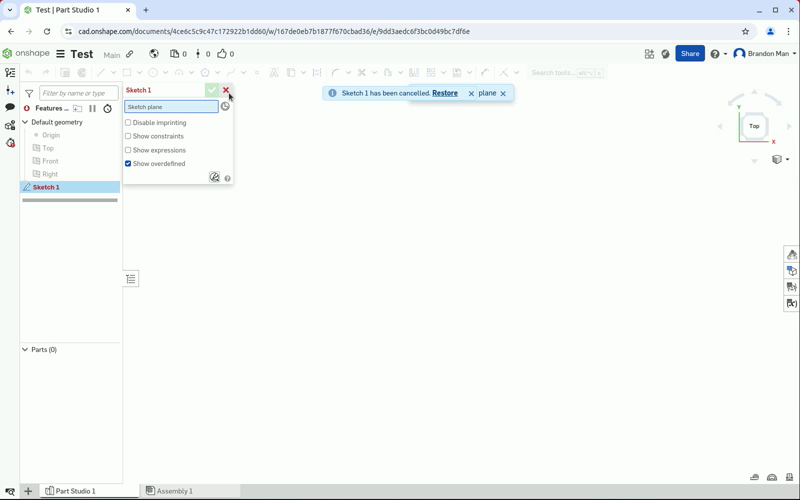
mouse_move(73, 150)
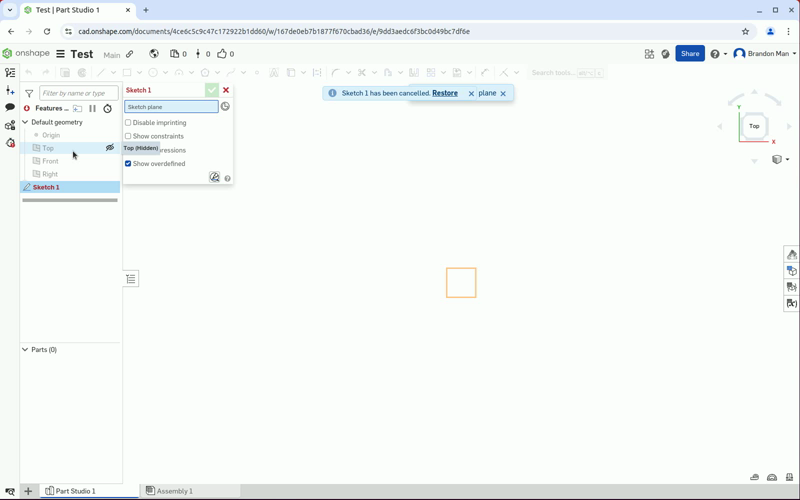
click(73, 150)
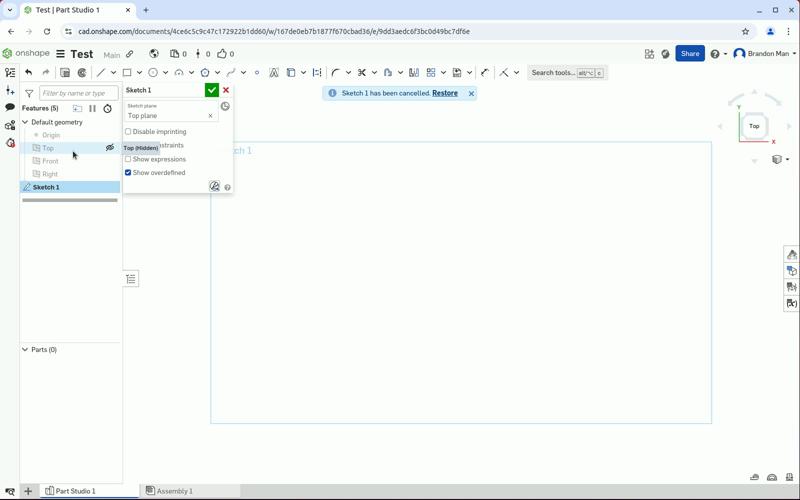
mouse_move(73, 352)
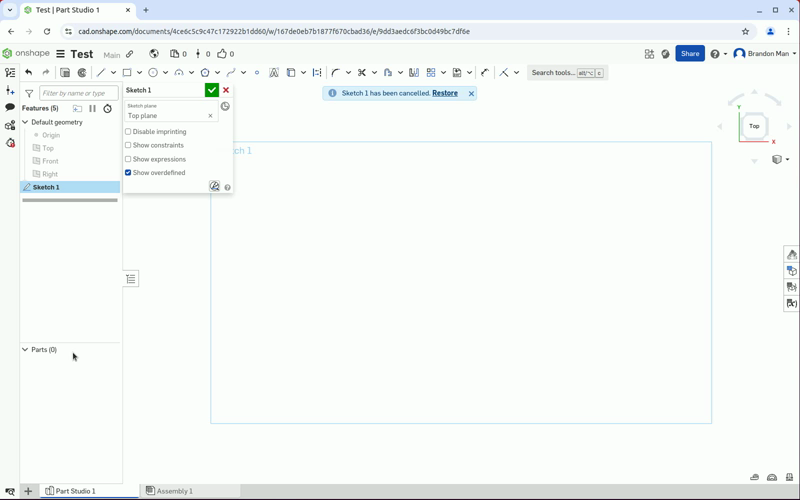
key(y)
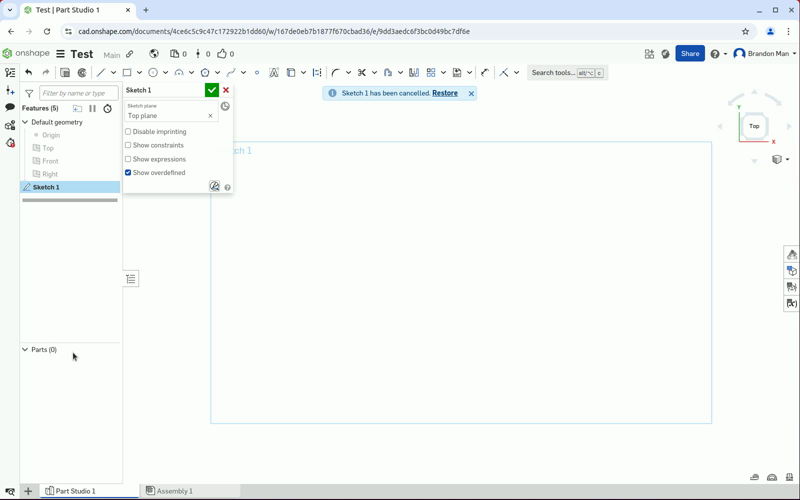
key(l)
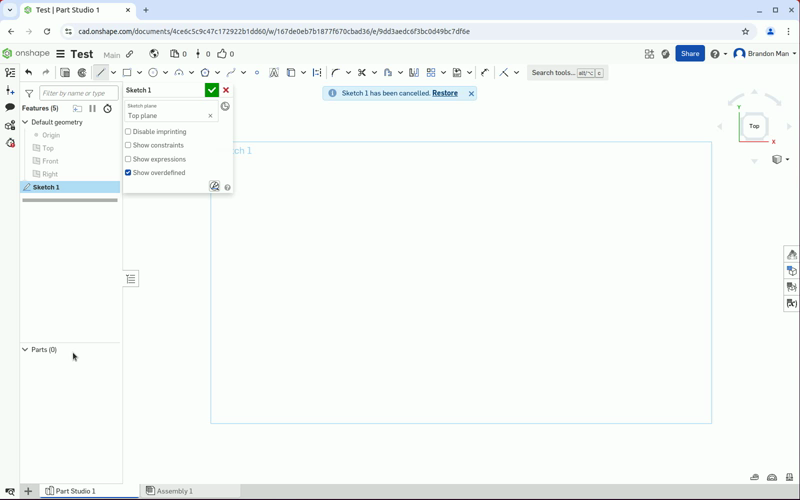
key_down(shift)
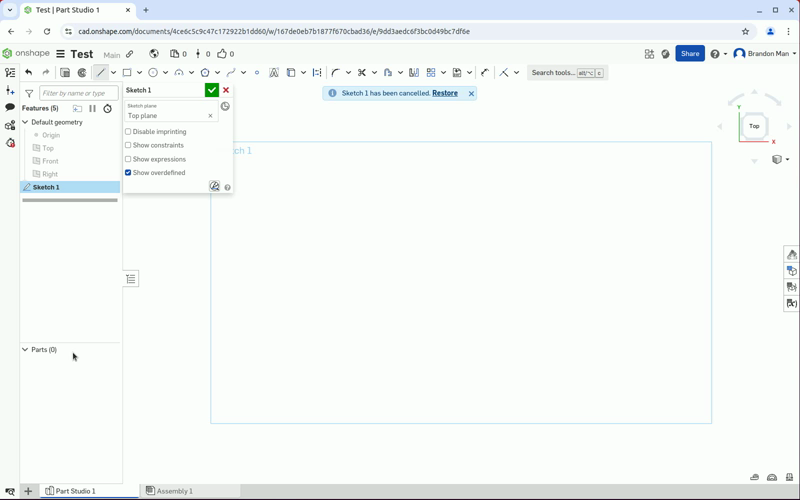
mouse_move(352, 382)
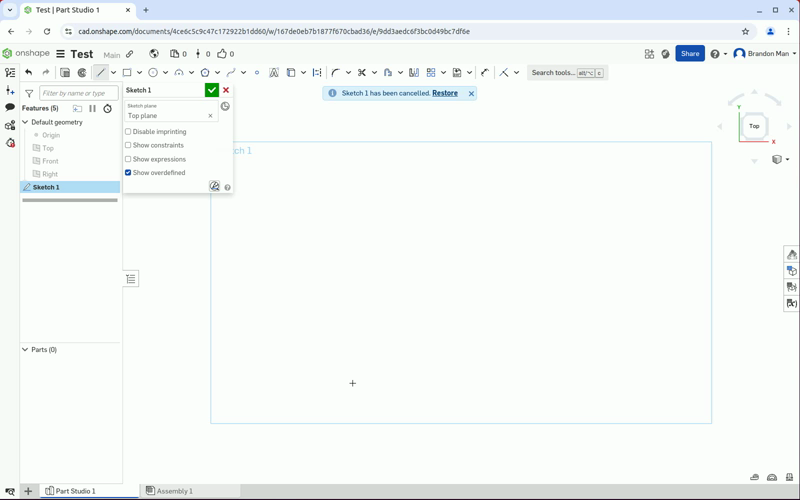
click(352, 382)
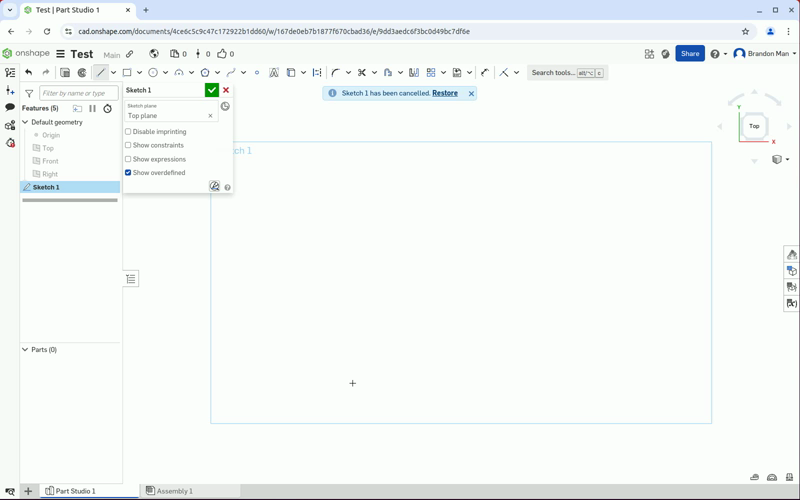
key_up(shift)
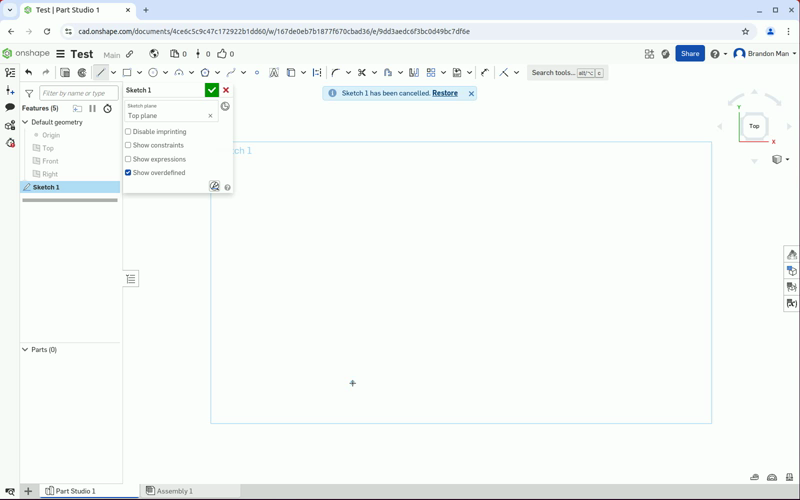
key_down(shift)
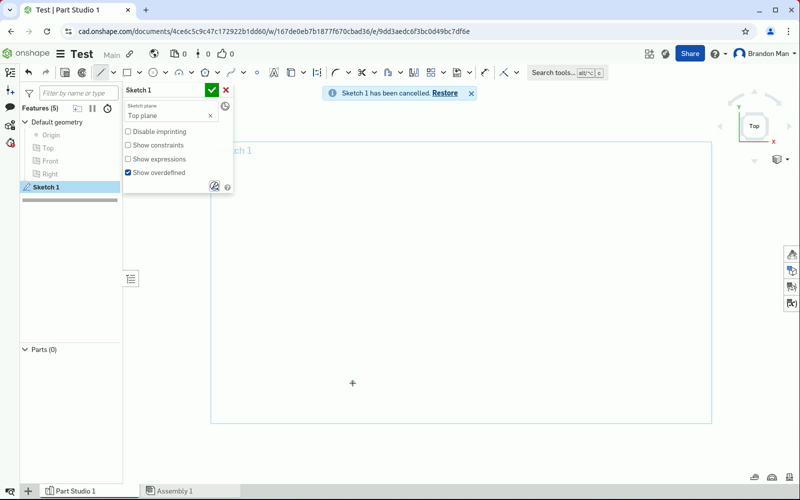
mouse_move(567, 382)
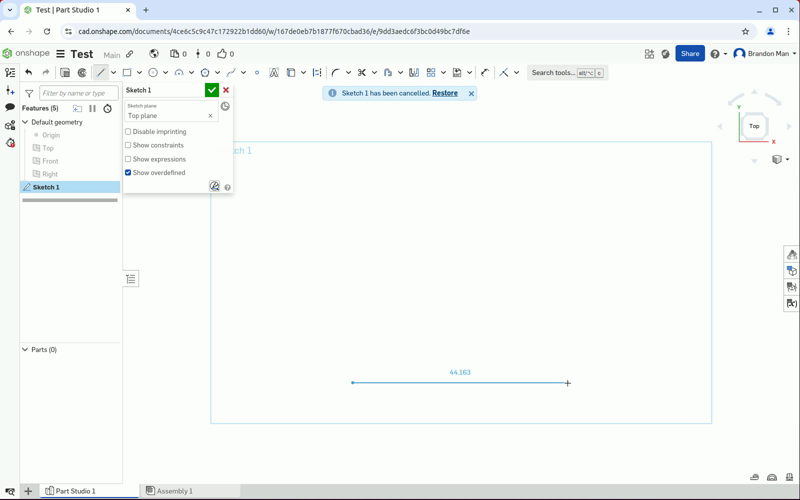
click(567, 382)
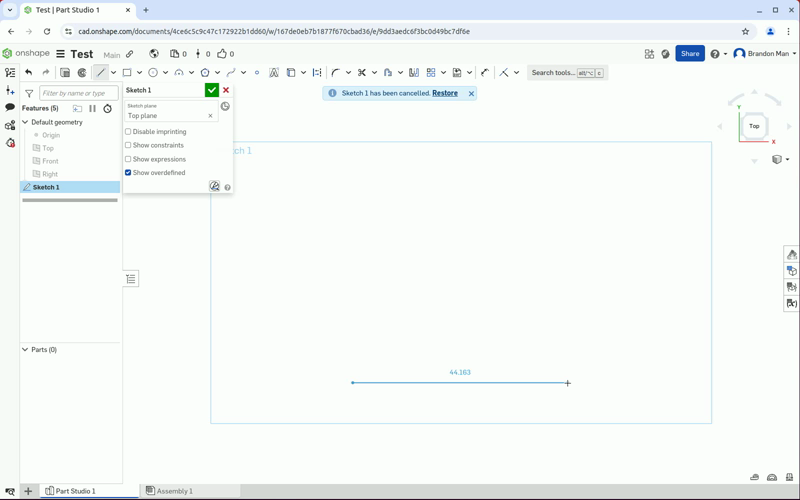
key_up(shift)
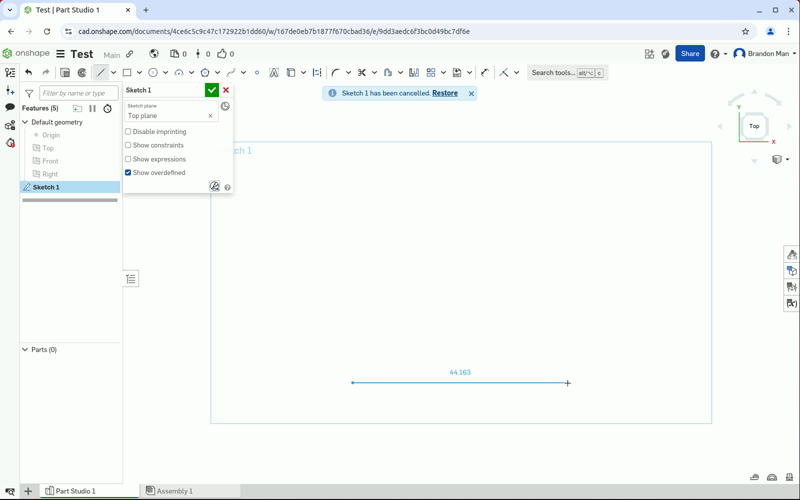
key_down(shift)
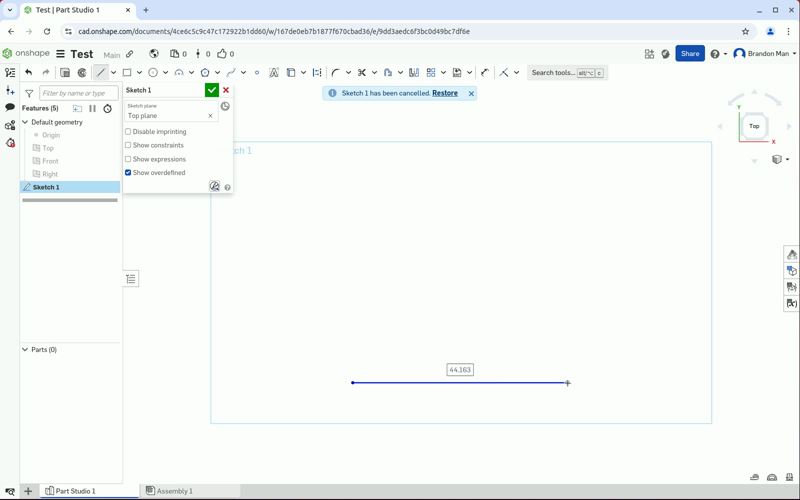
mouse_move(567, 183)
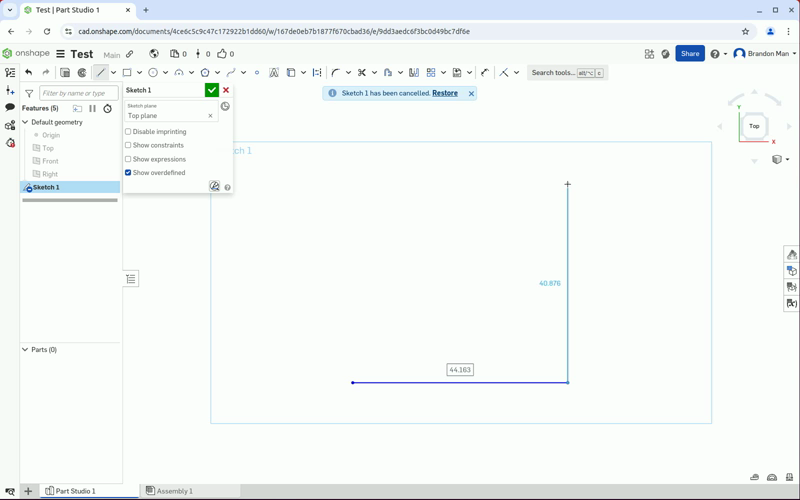
click(567, 183)
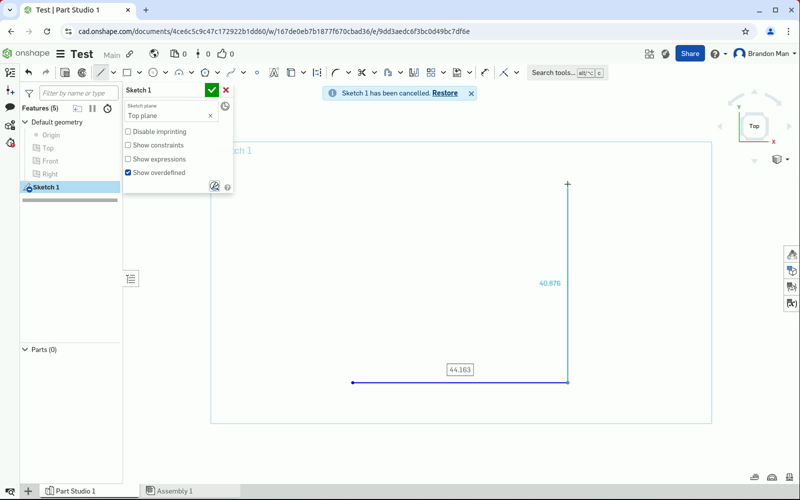
key_up(shift)
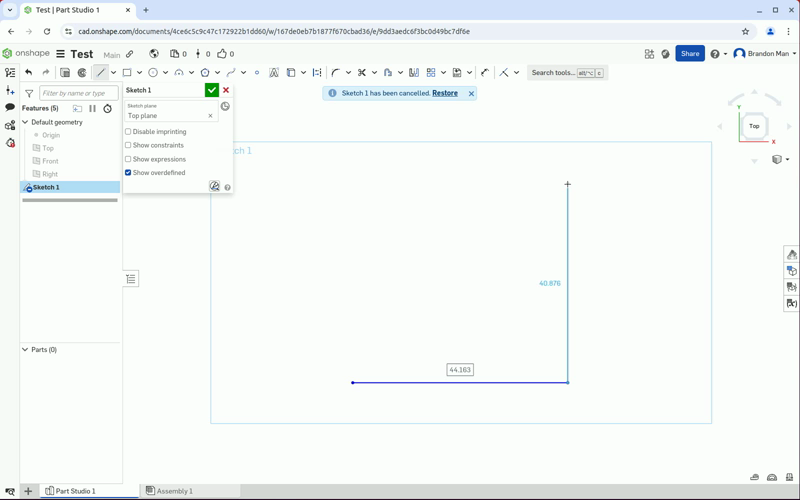
key_down(shift)
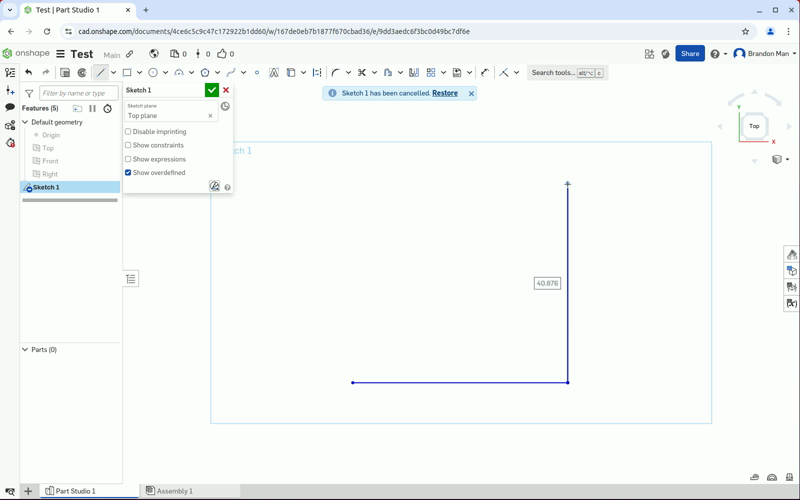
mouse_move(352, 183)
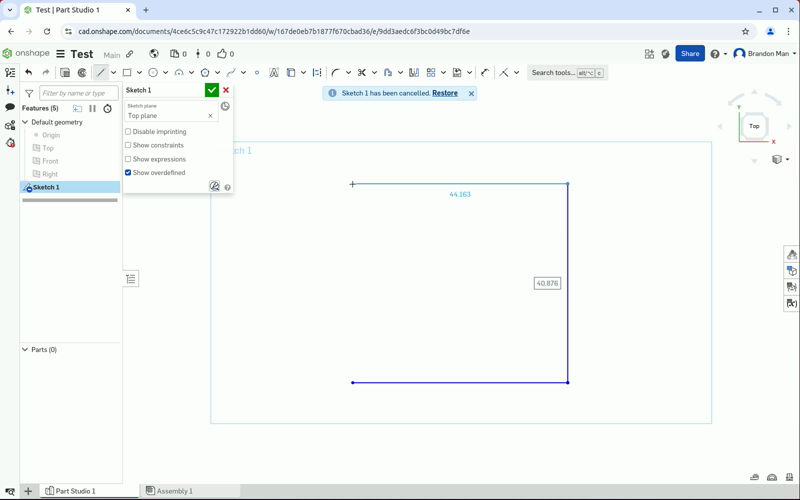
click(352, 183)
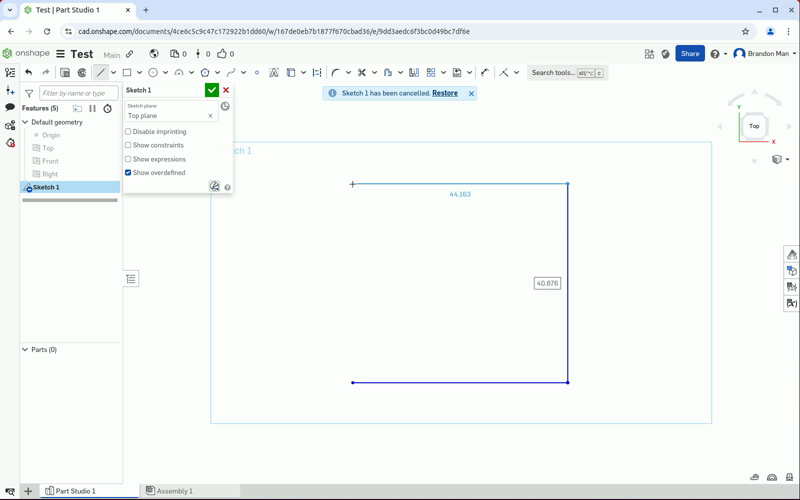
key_up(shift)
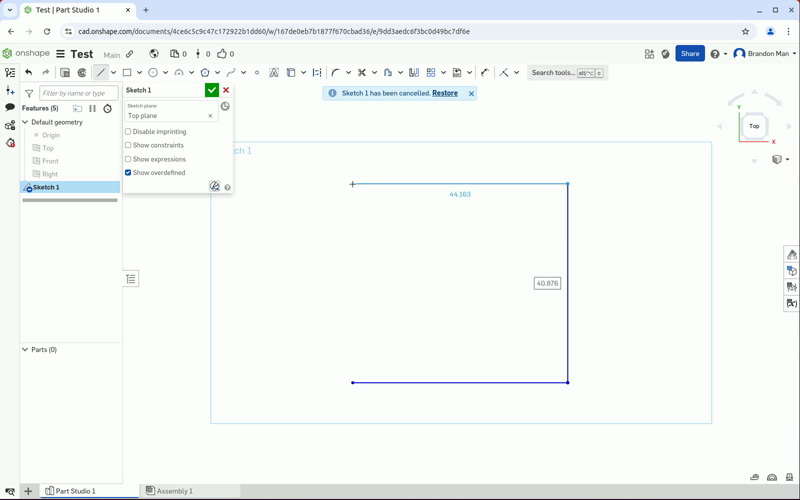
key_down(shift)
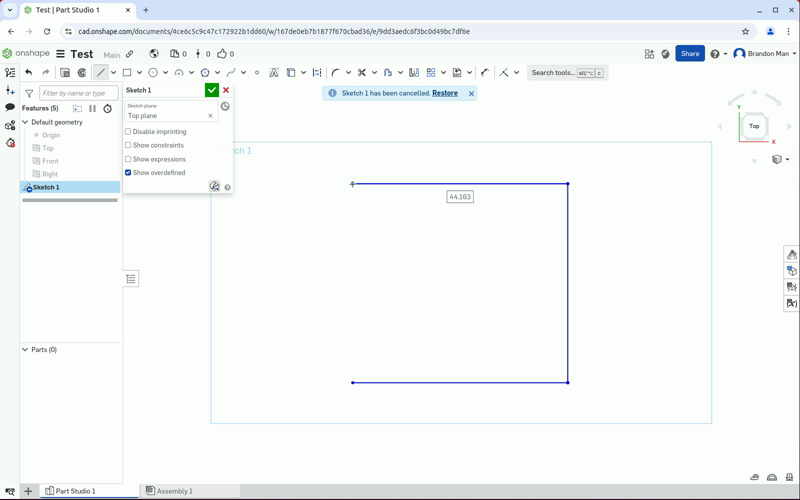
mouse_move(352, 382)
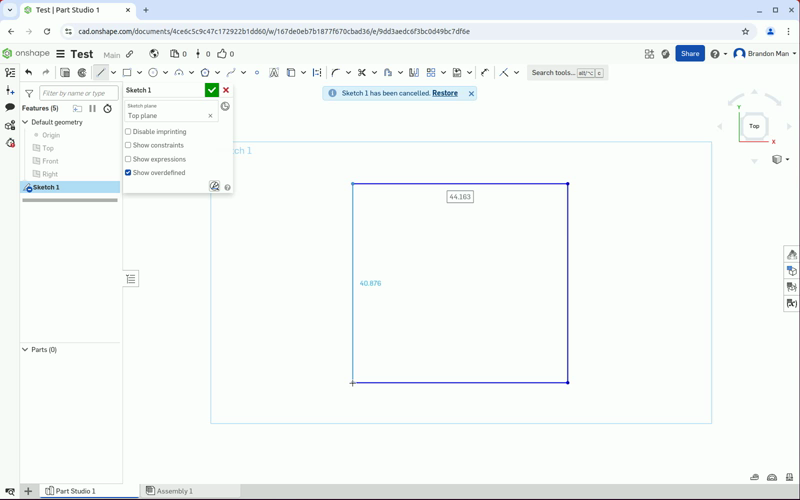
key_up(shift)
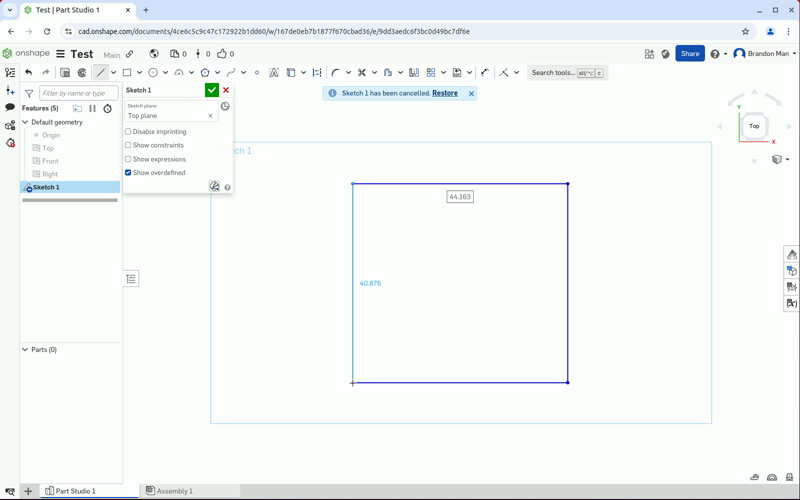
click(352, 382)
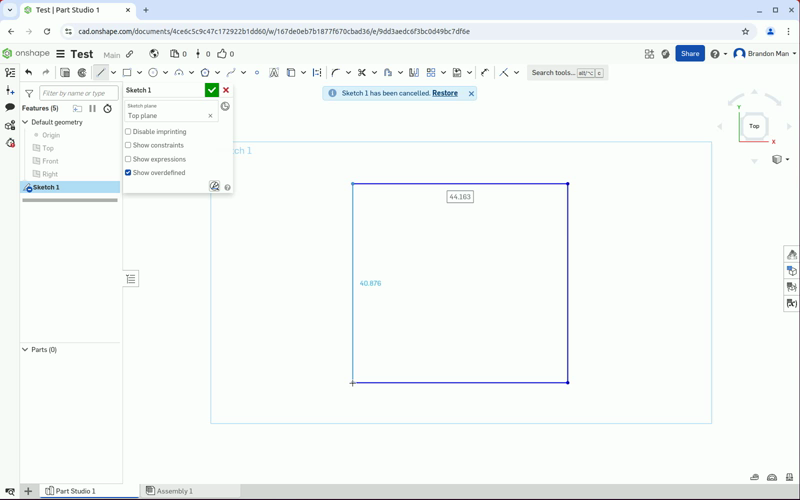
key(esc)
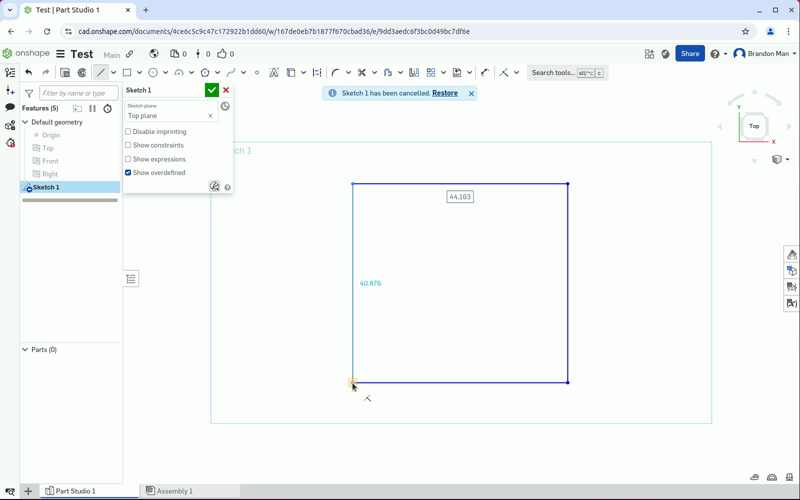
mouse_move(514, 320)
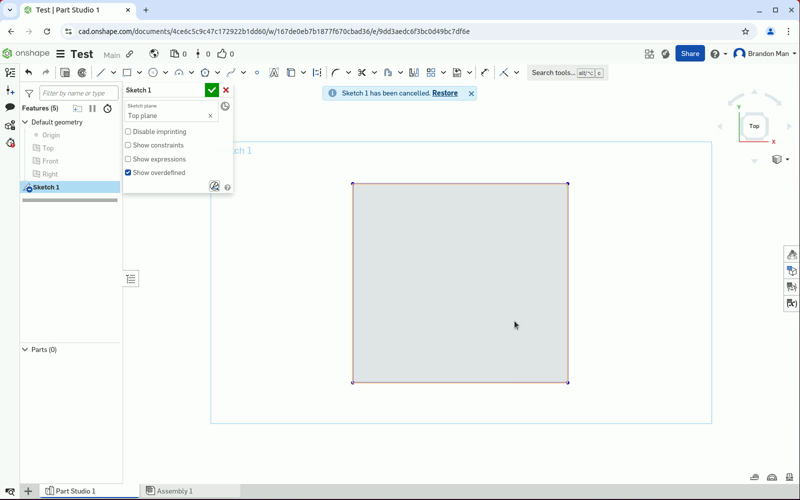
click(514, 320)
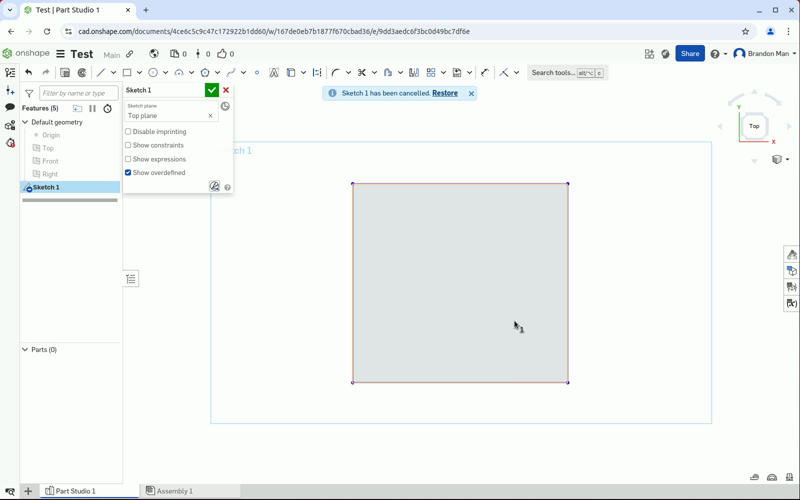
mouse_move(73, 352)
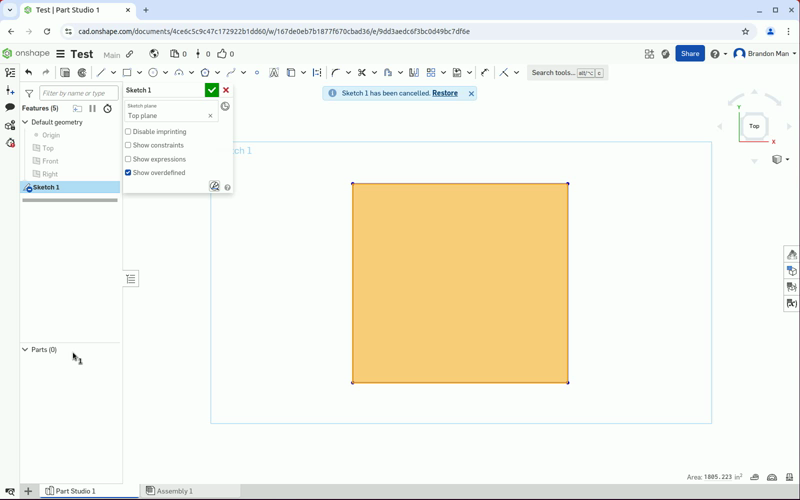
key(shift+y)
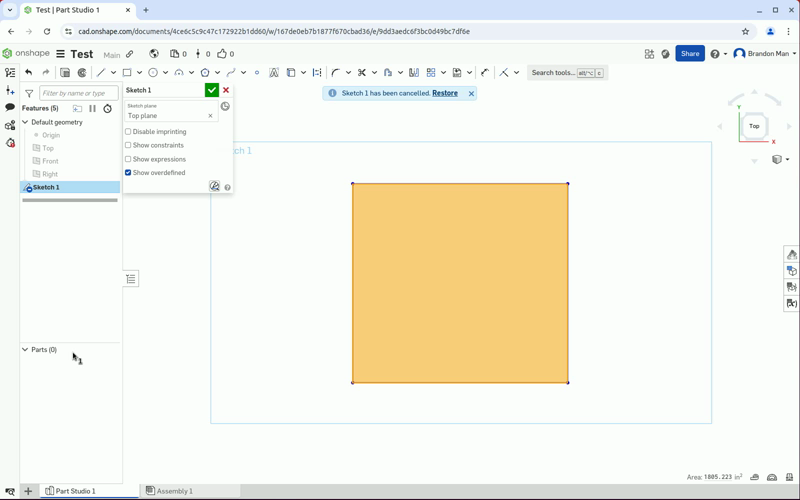
key(shift+e)
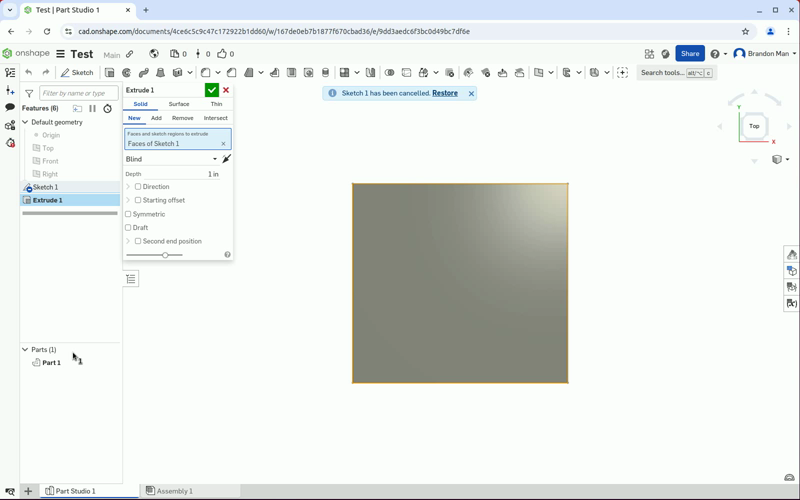
mouse_move(143, 106)
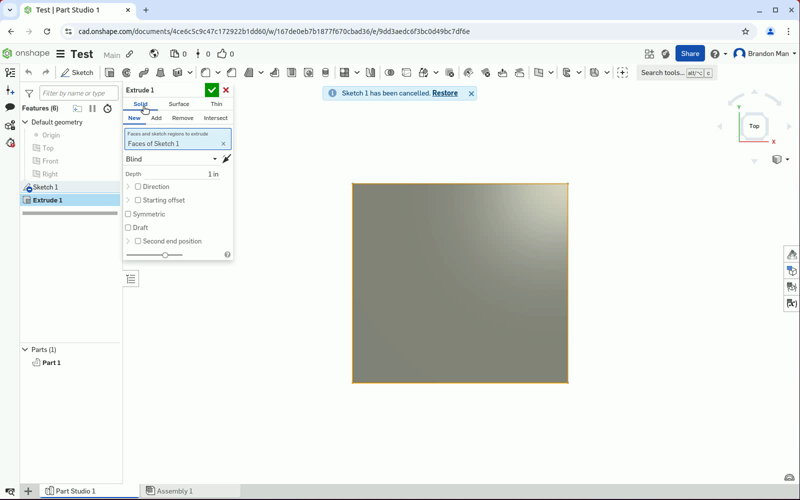
click(143, 106)
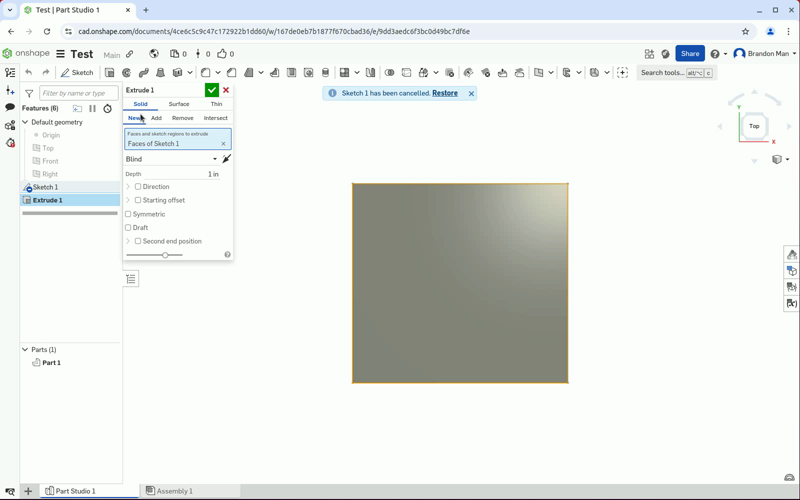
mouse_move(137, 120)
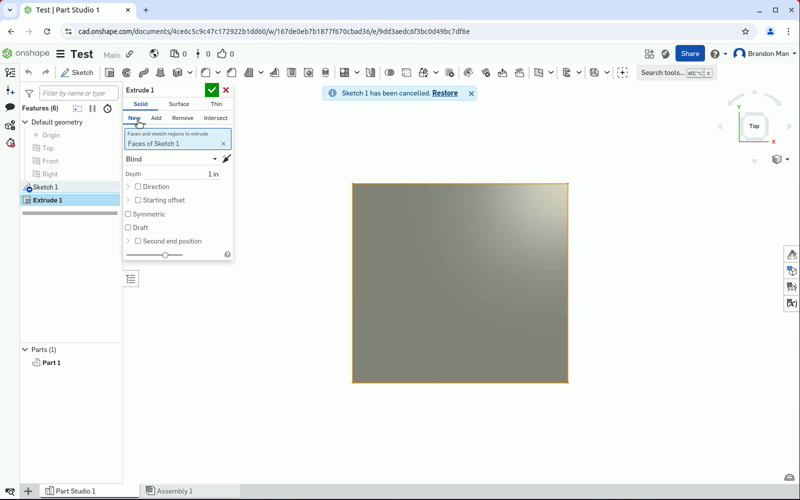
click(137, 120)
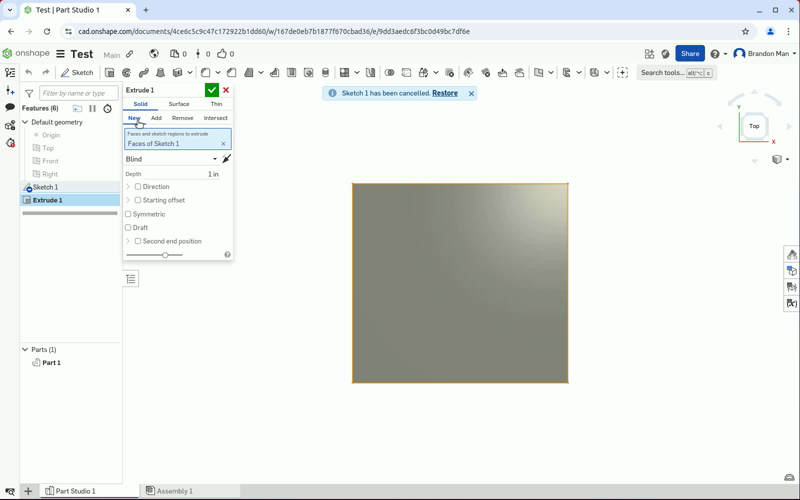
key(tab, 4)
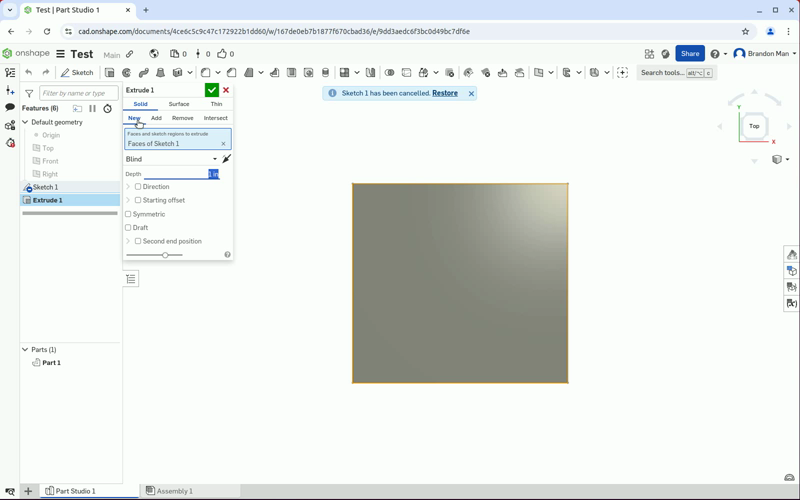
text(20.46)
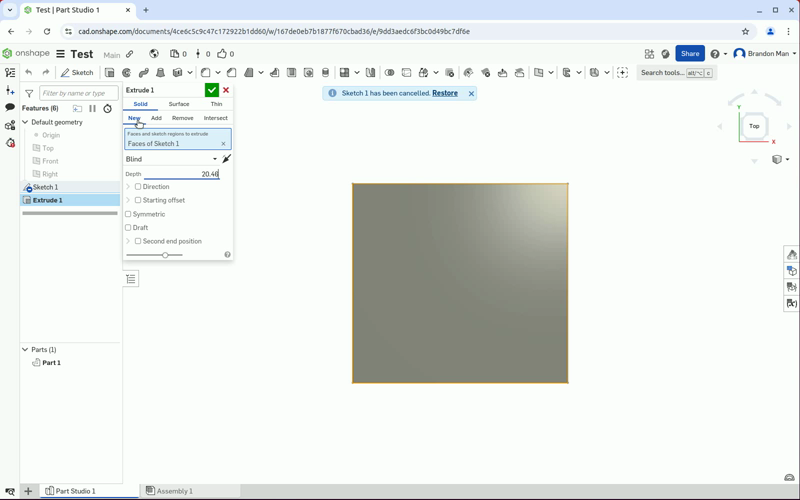
key(enter)
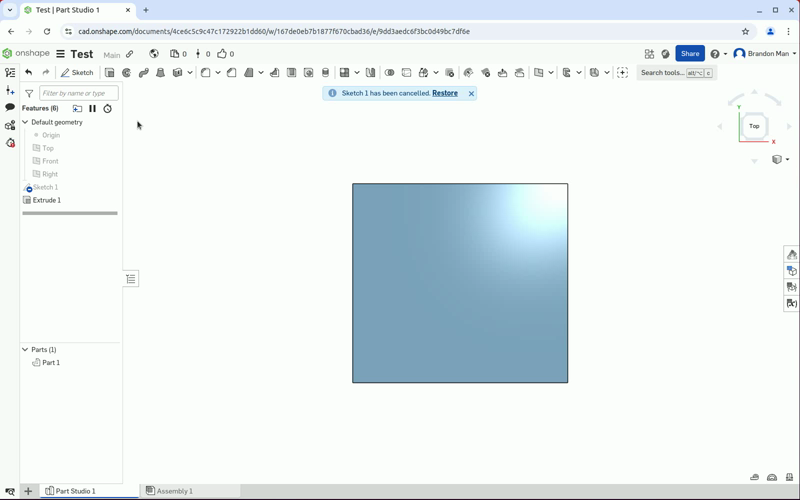
key(shift+h)
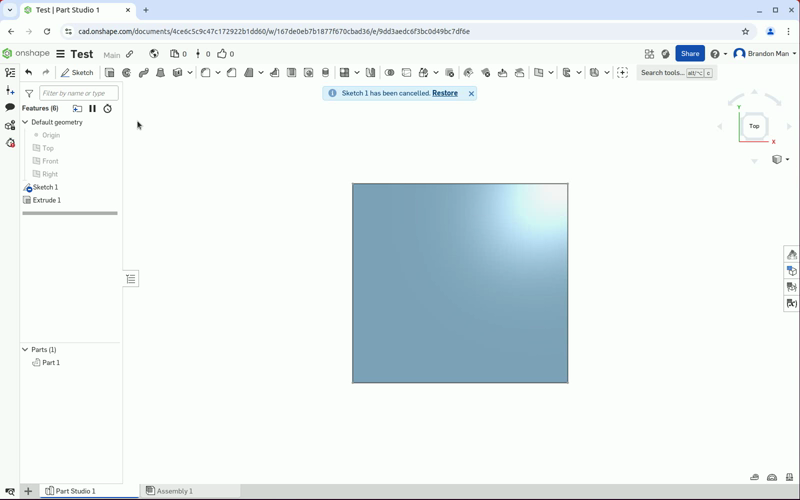
key(shift+h)
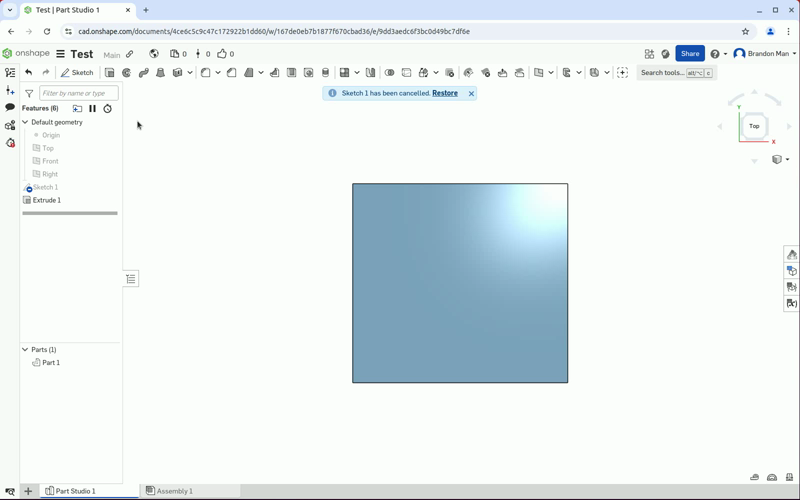
mouse_move(73, 189)
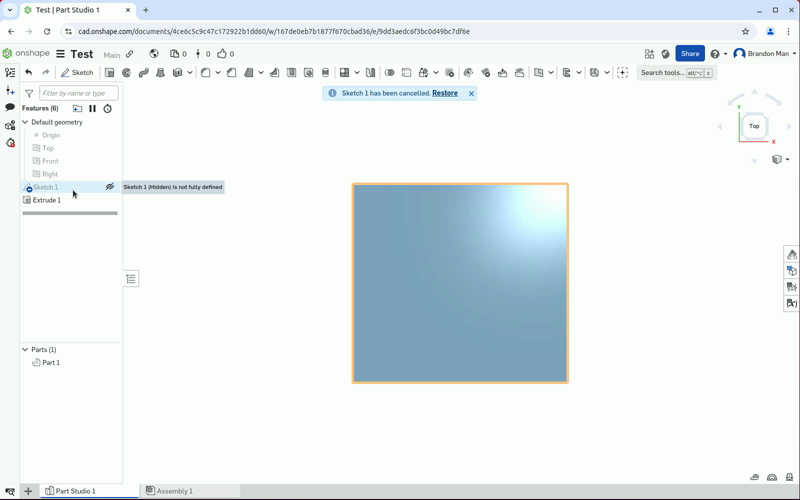
click(73, 189)
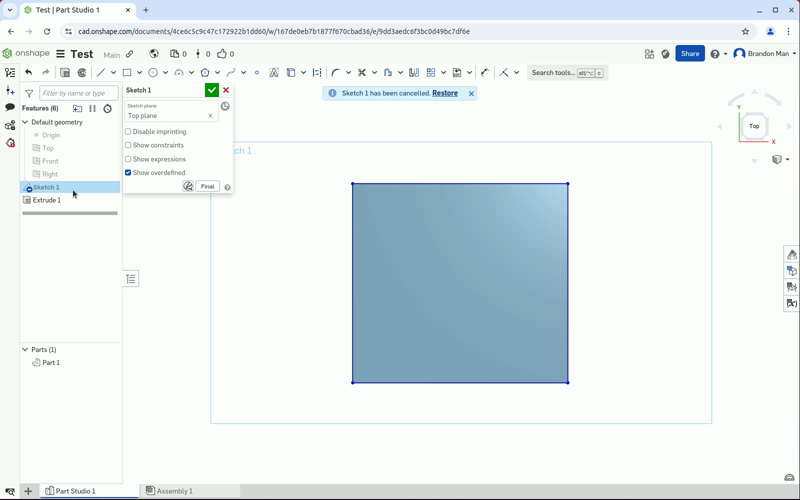
mouse_move(229, 92)
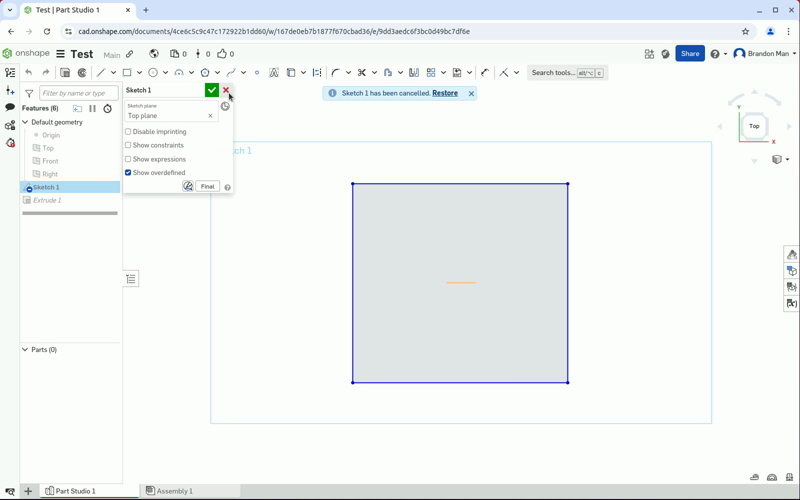
click(229, 92)
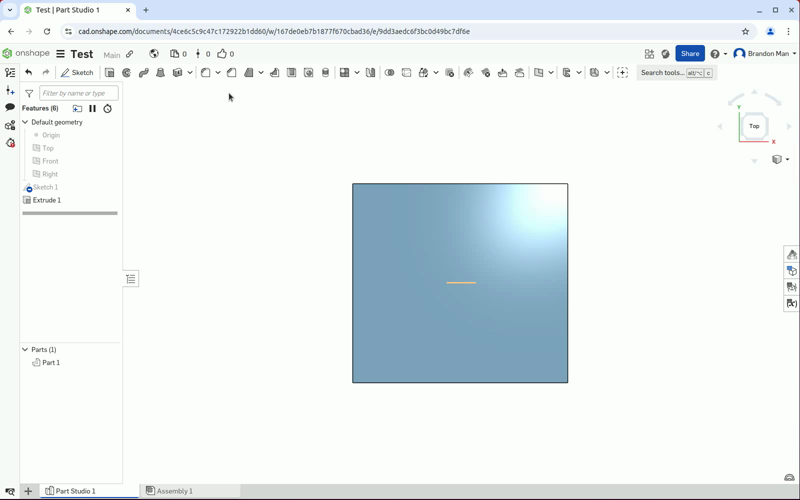
mouse_move(541, 75)
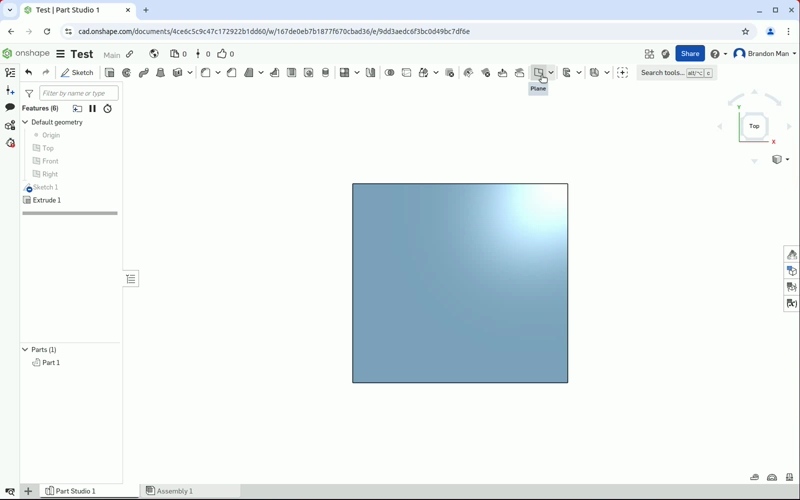
click(541, 75)
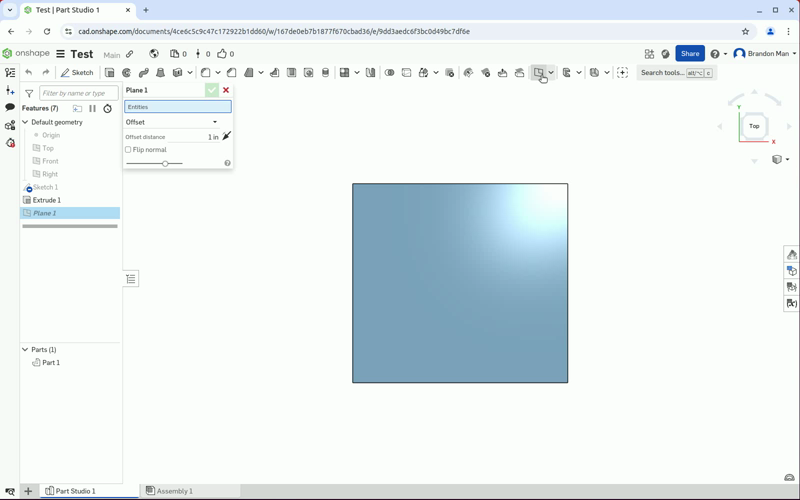
mouse_move(73, 150)
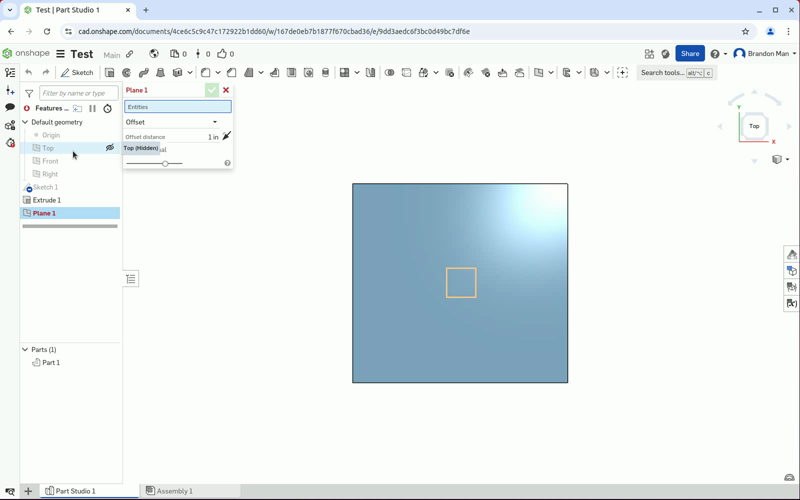
click(73, 150)
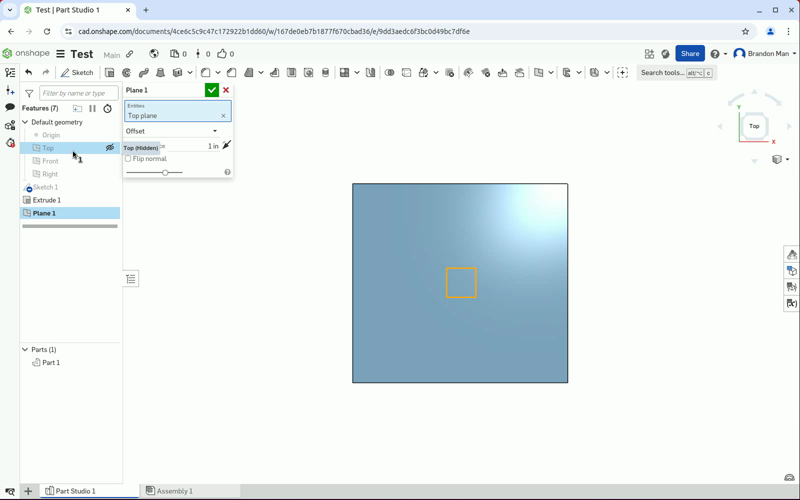
key(tab, 2)
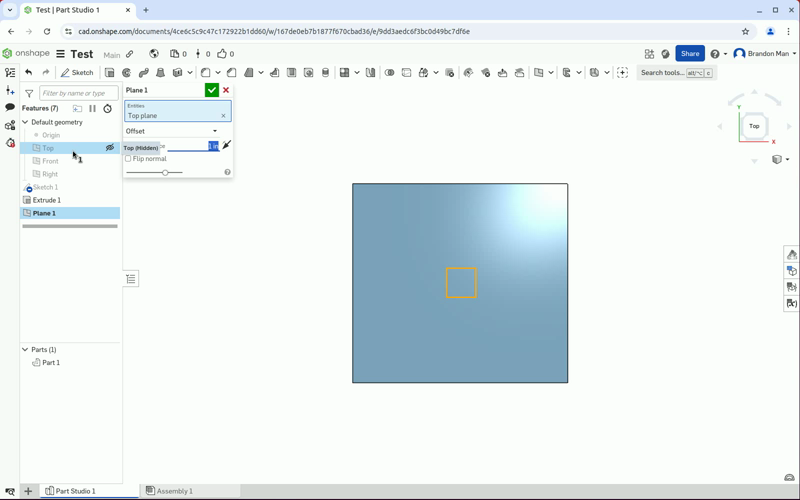
text(20.459)
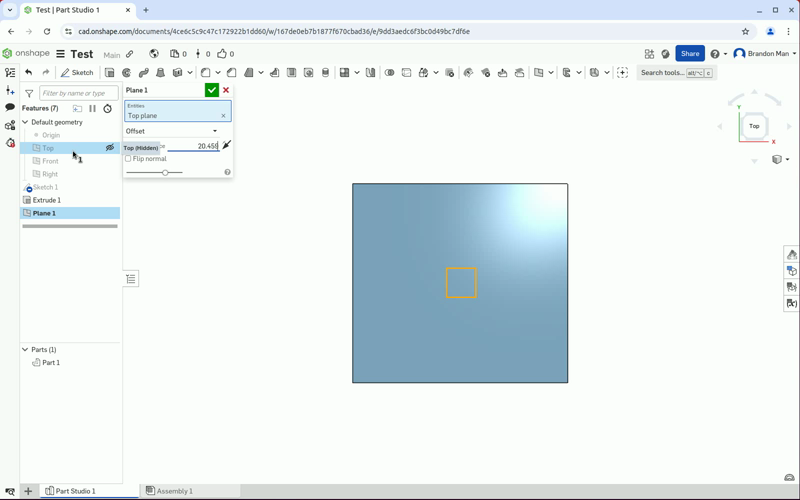
key(enter, 2)
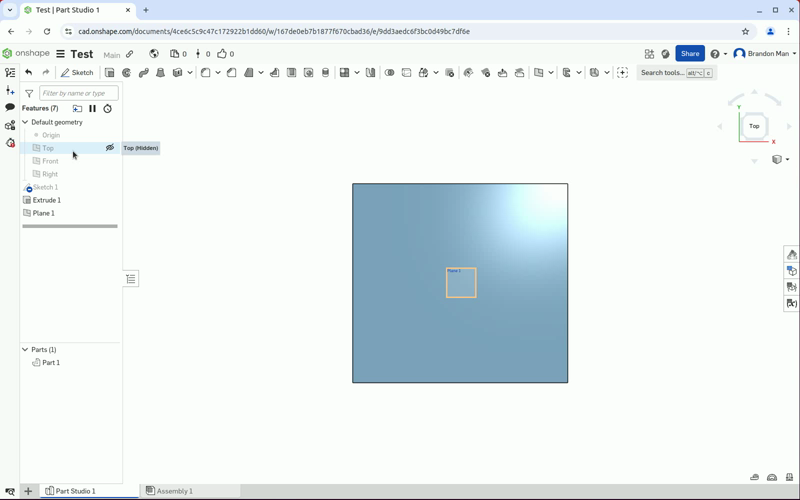
key(shift+s)
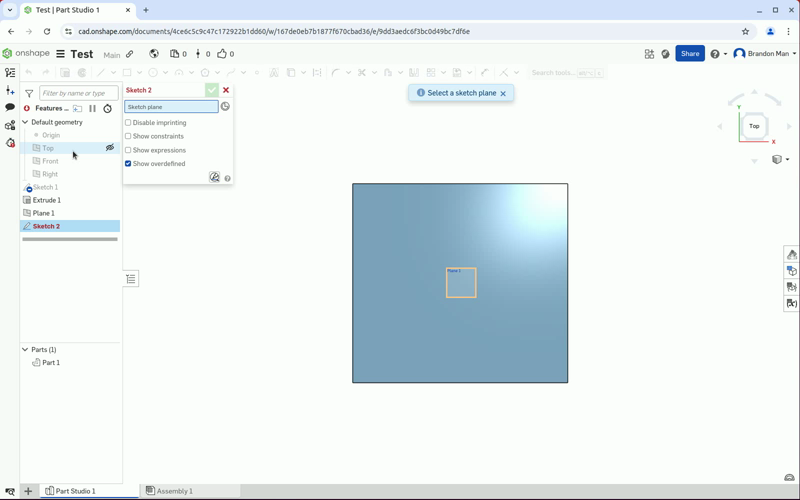
mouse_move(73, 215)
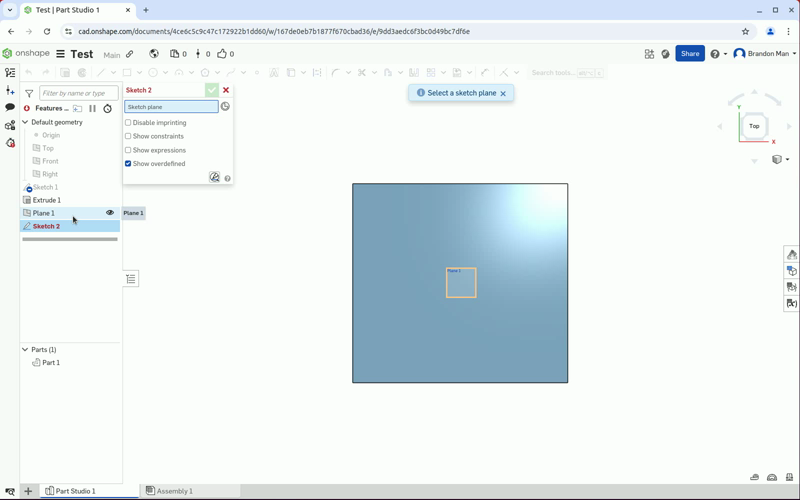
click(73, 215)
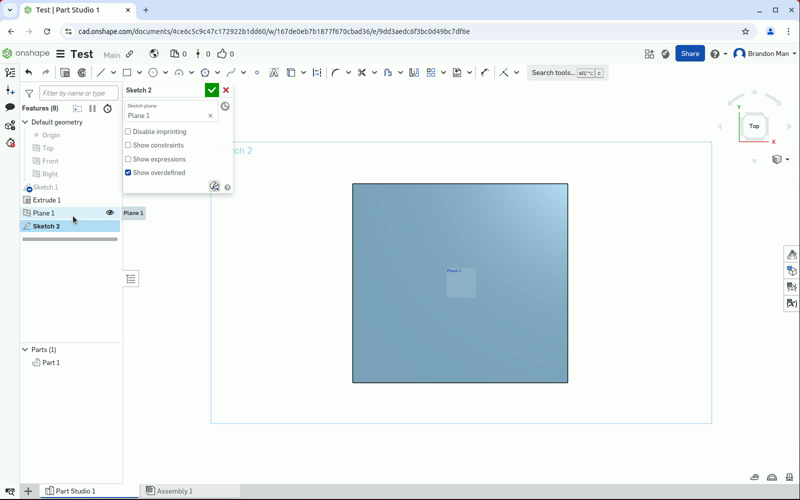
mouse_move(73, 352)
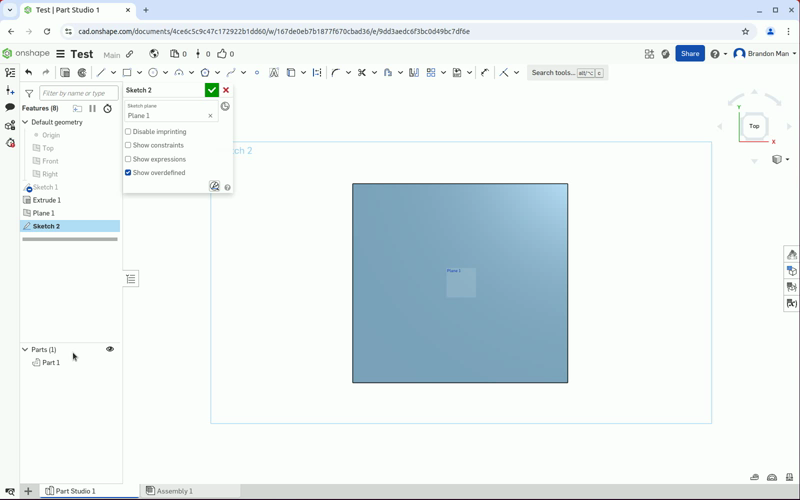
key(y)
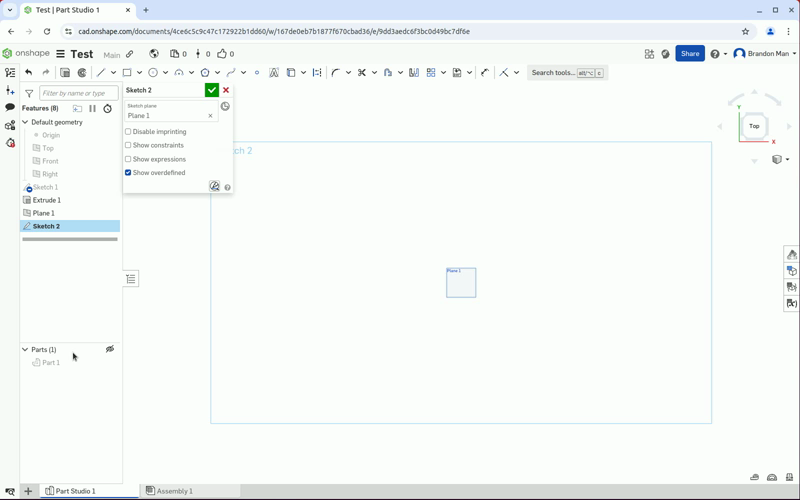
key(l)
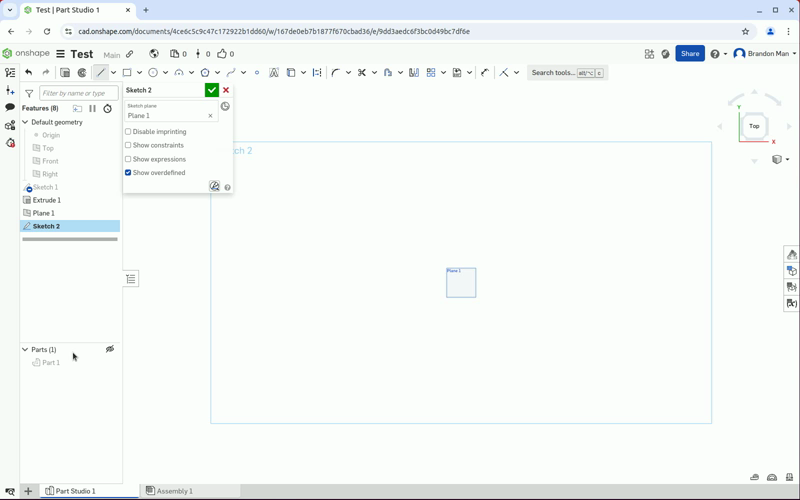
key_down(shift)
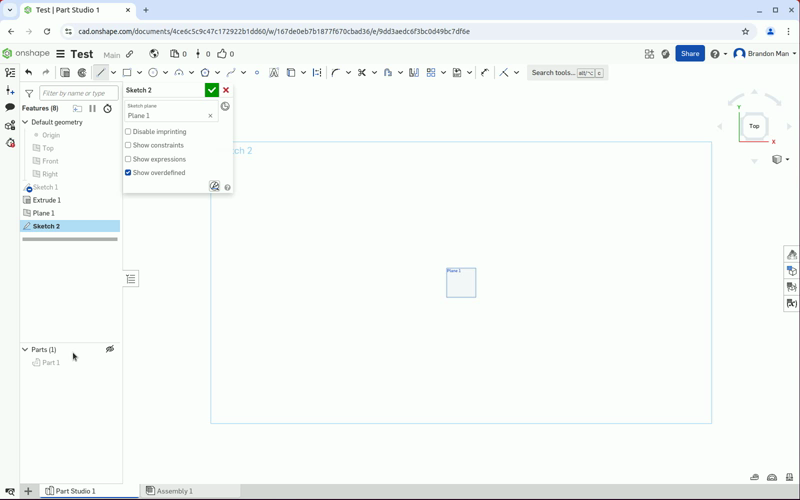
mouse_move(353, 381)
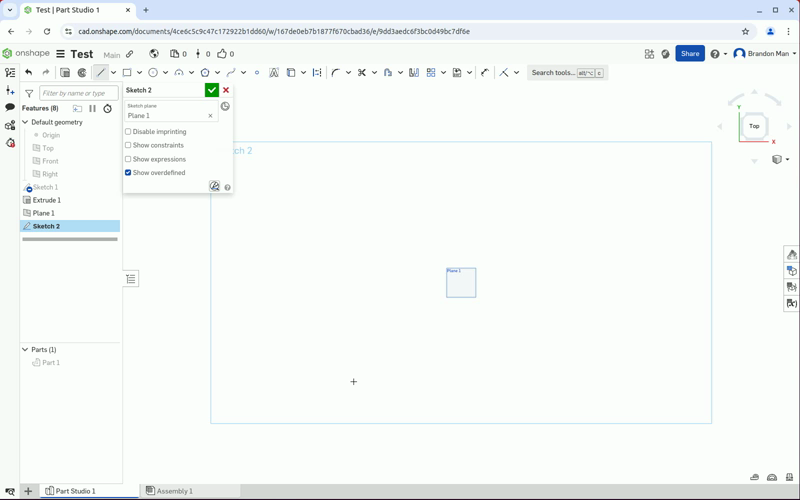
click(353, 381)
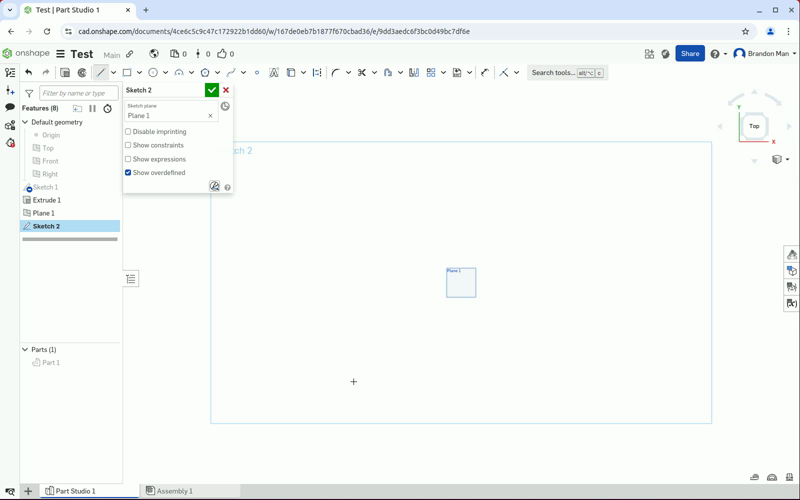
key_up(shift)
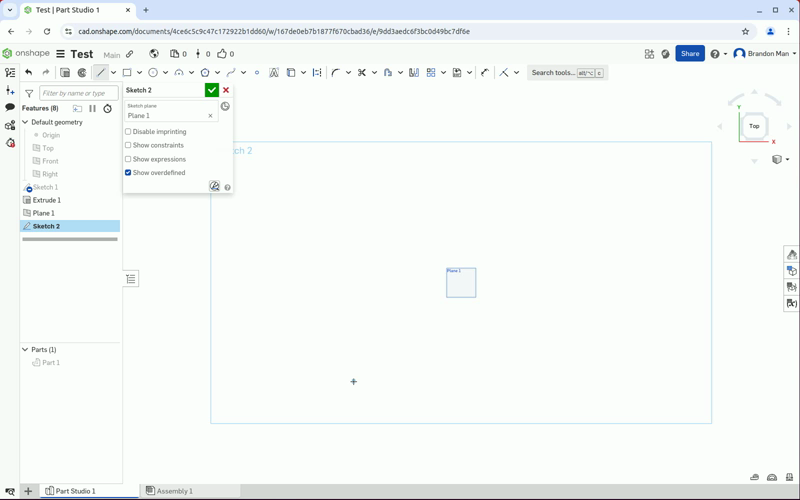
key_down(shift)
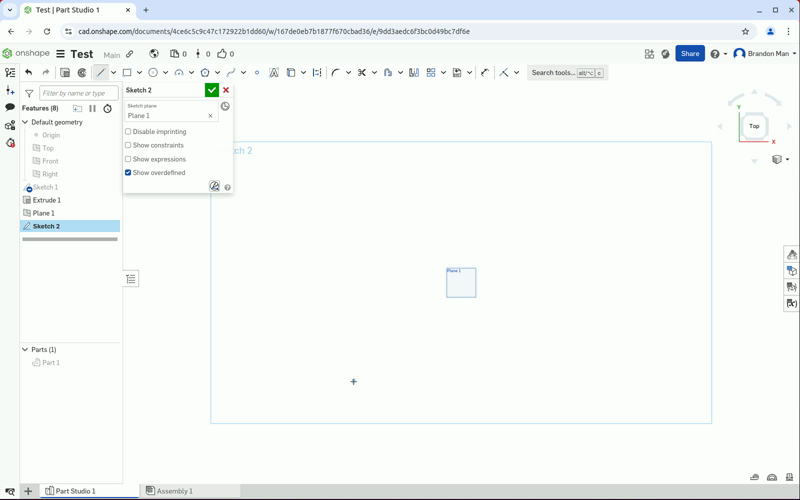
mouse_move(565, 381)
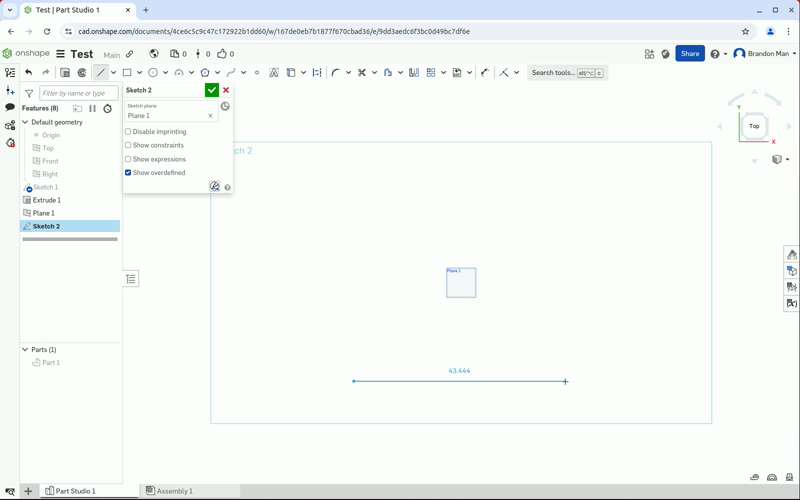
click(565, 381)
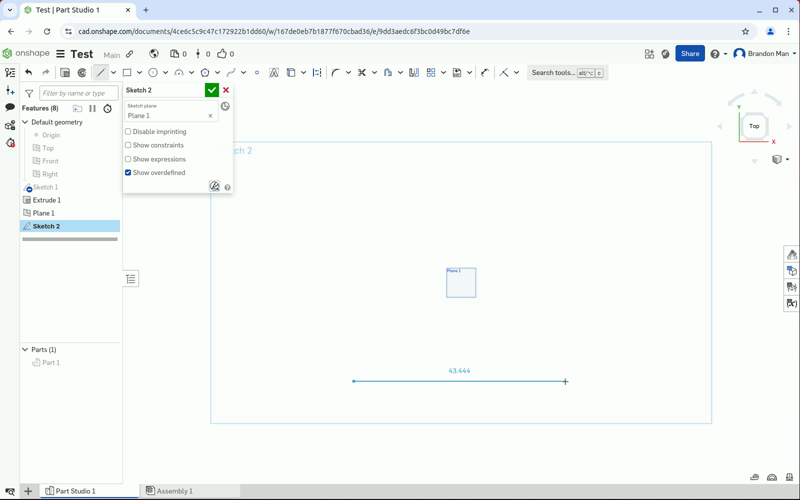
key_up(shift)
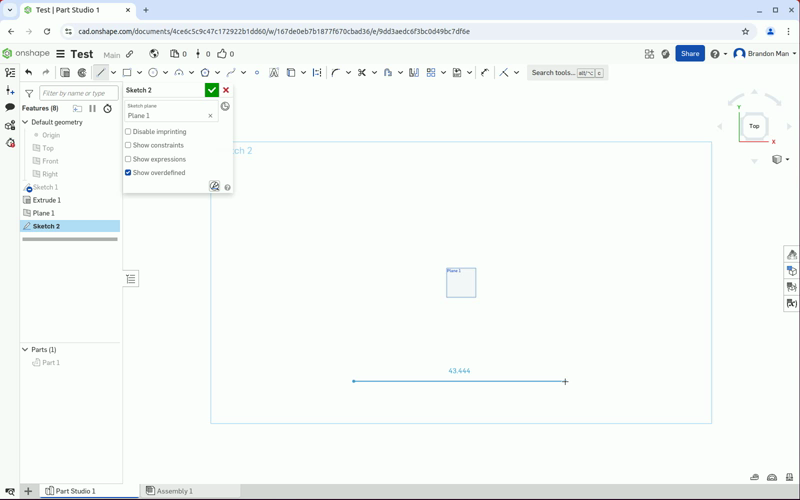
key_down(shift)
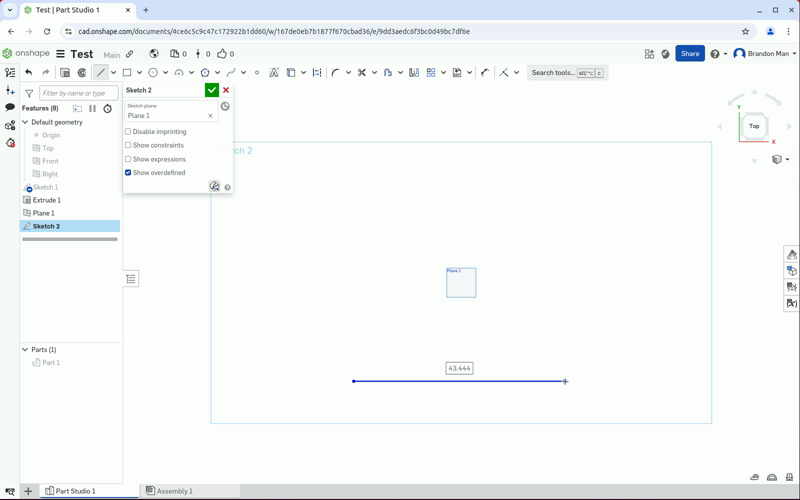
mouse_move(565, 185)
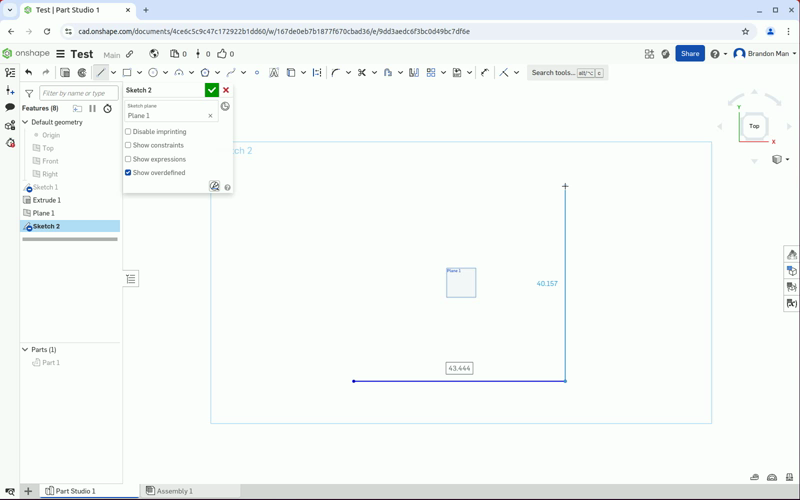
click(565, 185)
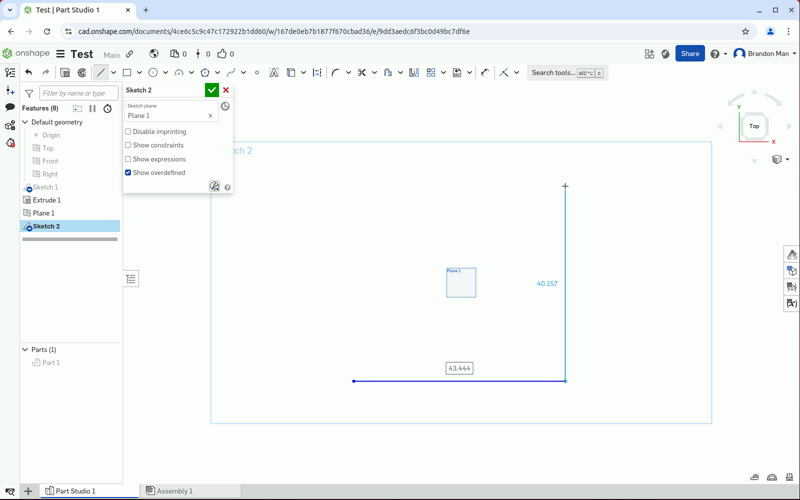
key_up(shift)
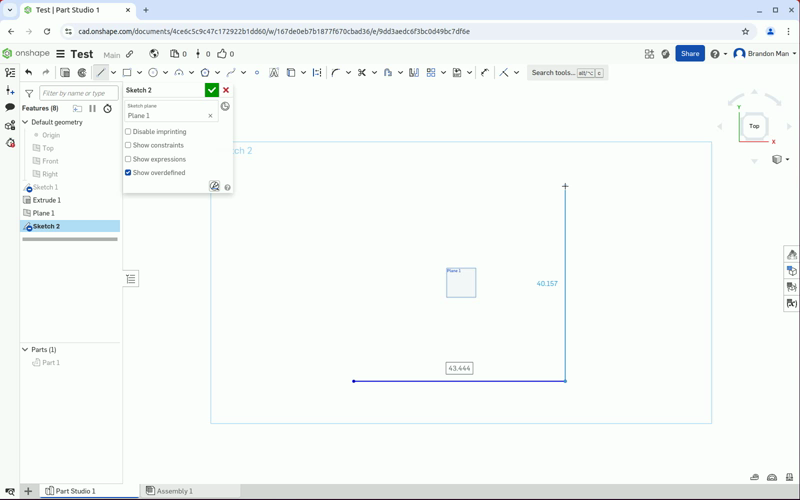
key_down(shift)
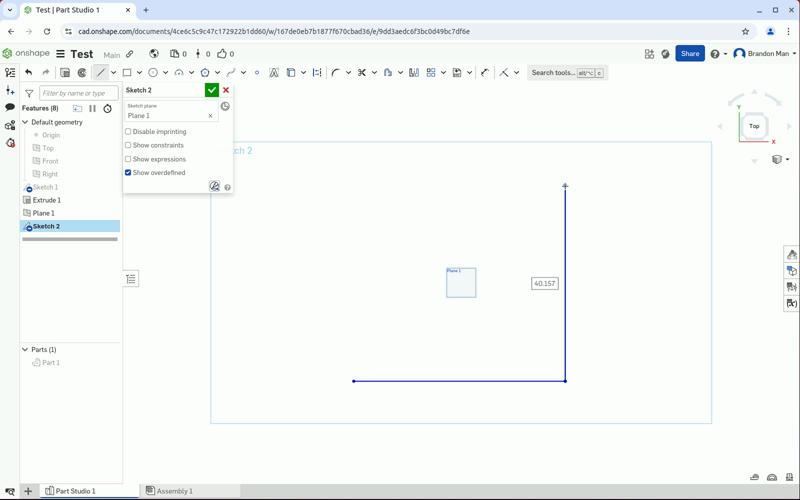
mouse_move(353, 185)
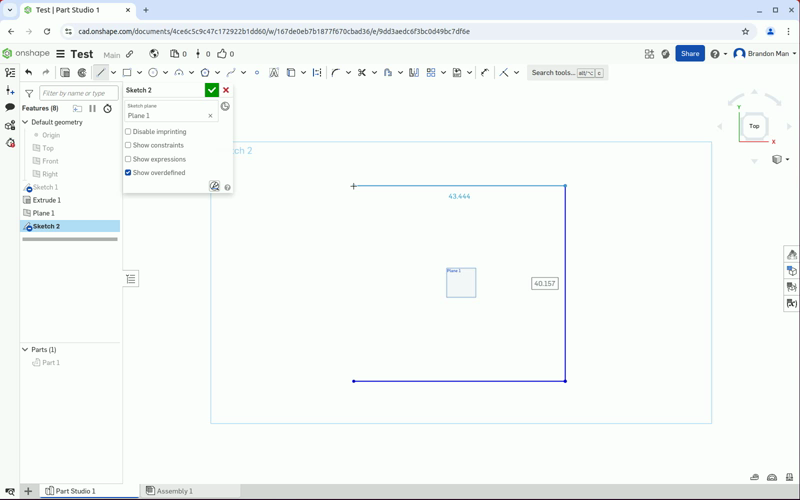
click(353, 185)
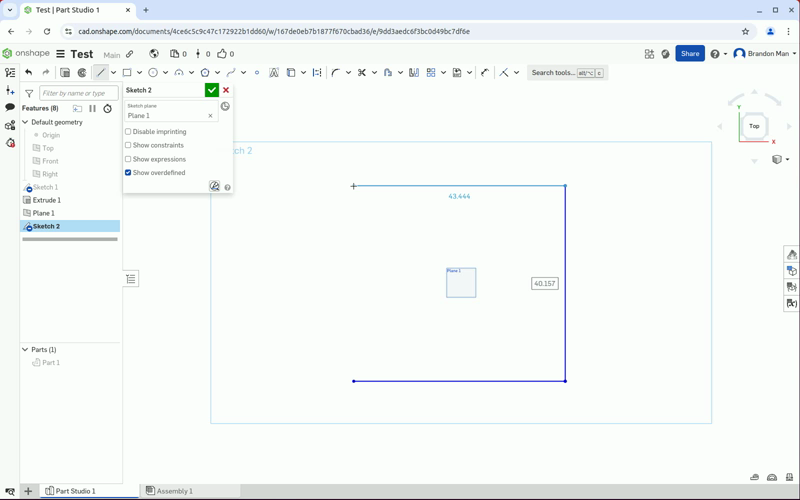
key_up(shift)
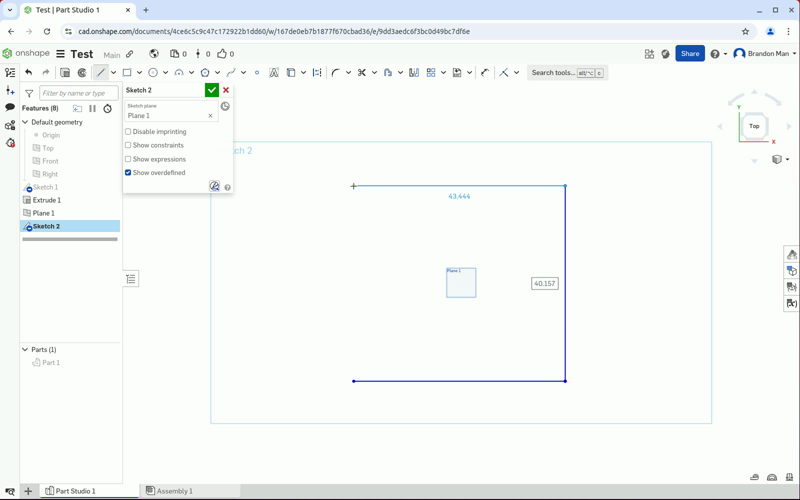
key_down(shift)
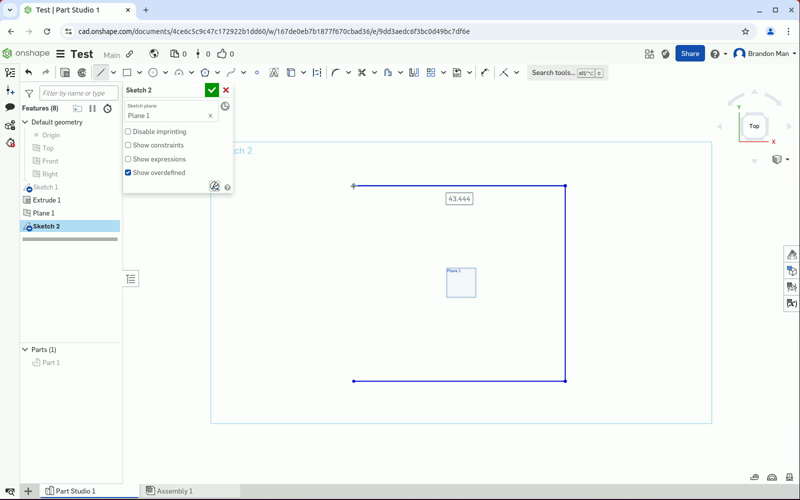
mouse_move(353, 381)
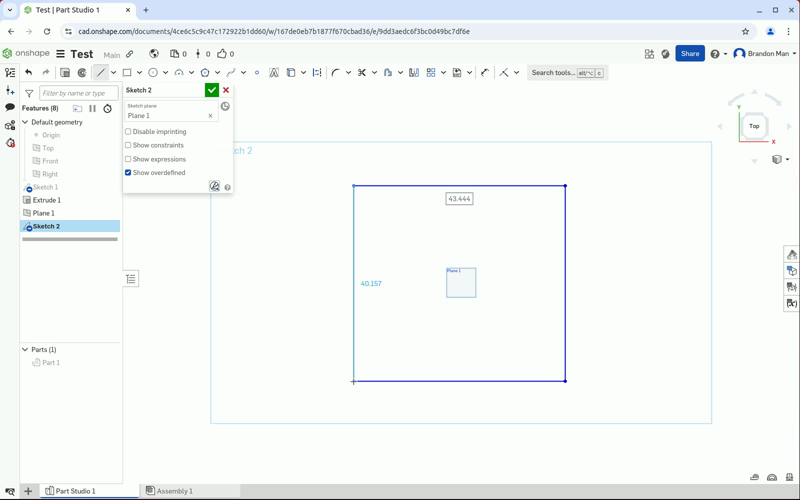
key_up(shift)
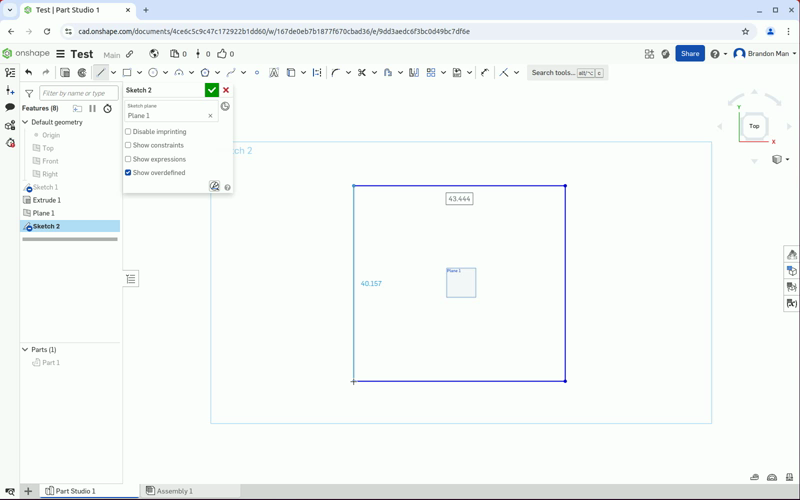
click(353, 381)
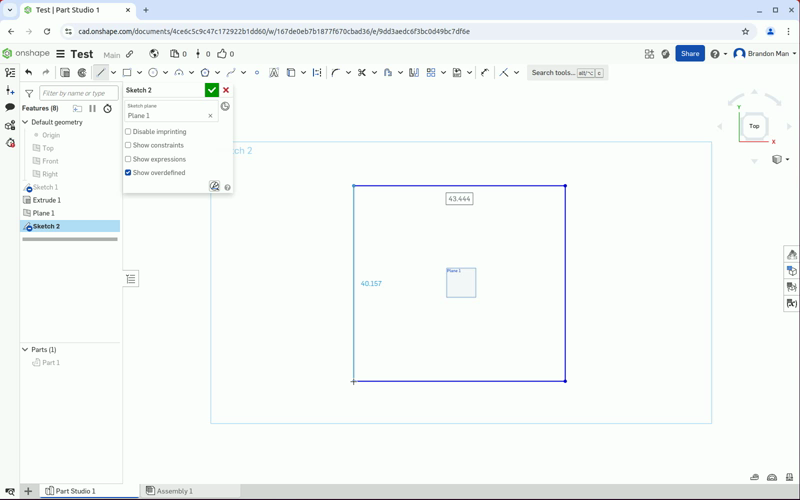
key(esc)
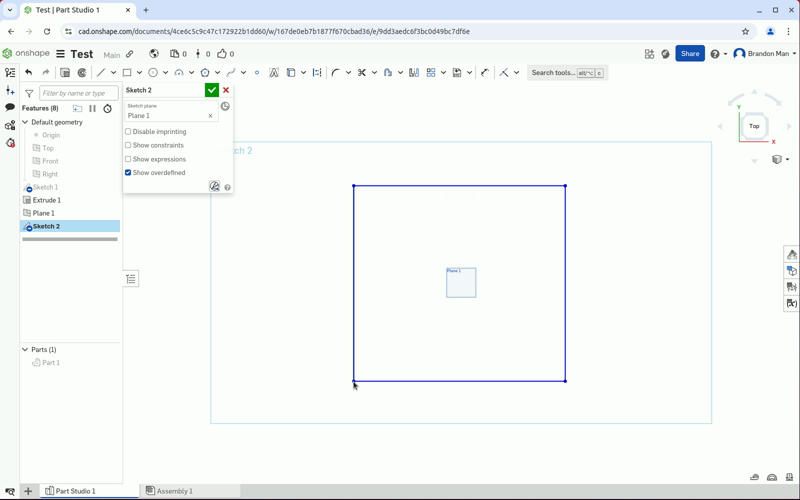
mouse_move(440, 326)
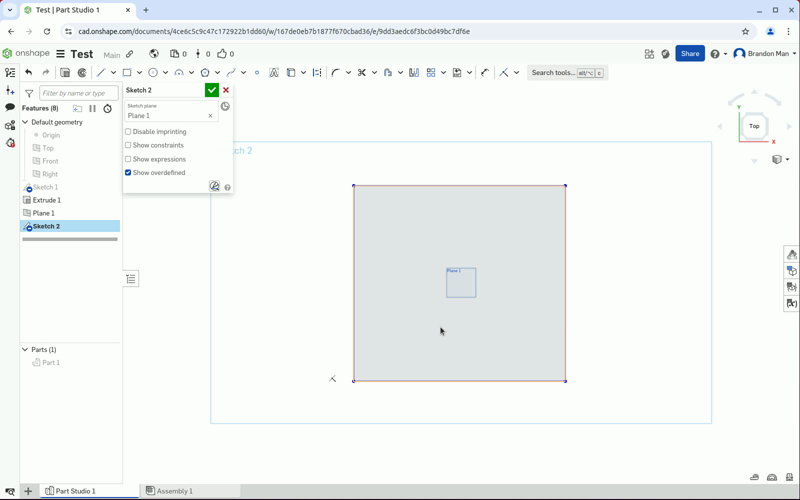
click(440, 326)
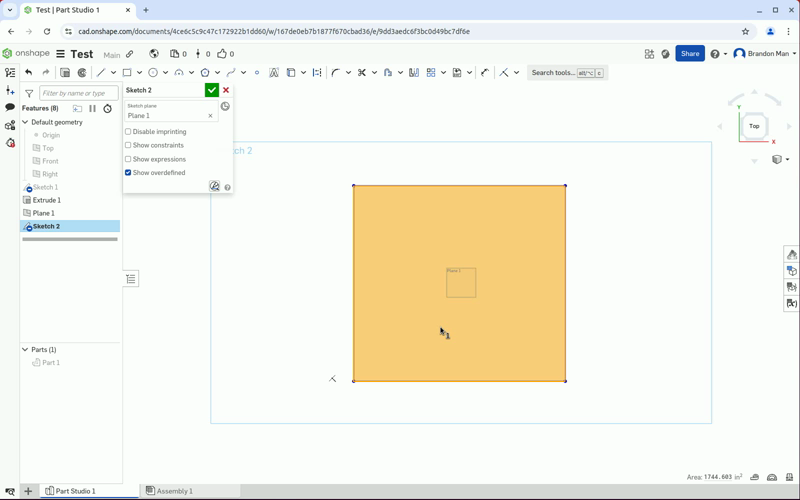
mouse_move(73, 352)
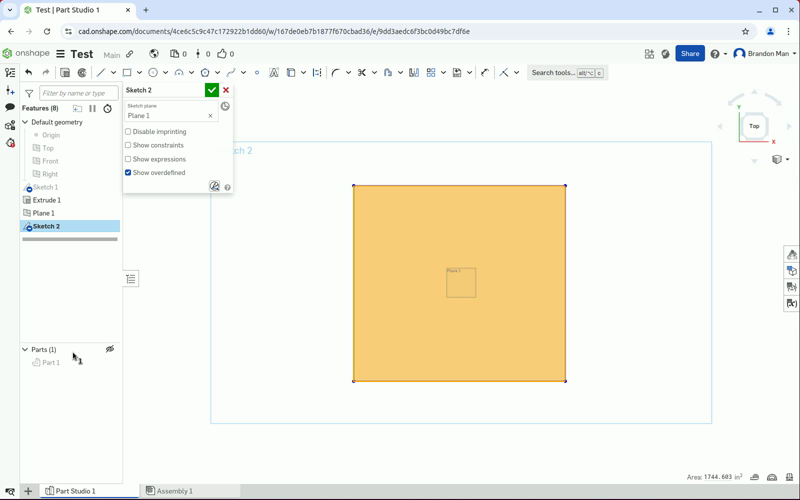
key(shift+y)
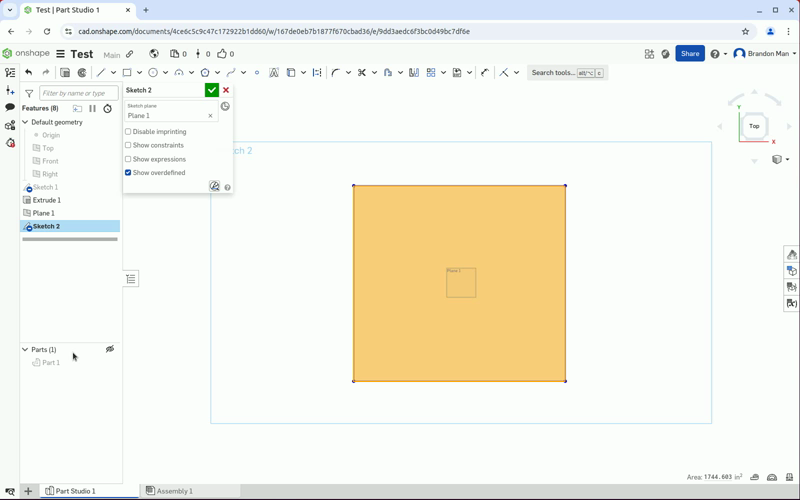
key(shift+e)
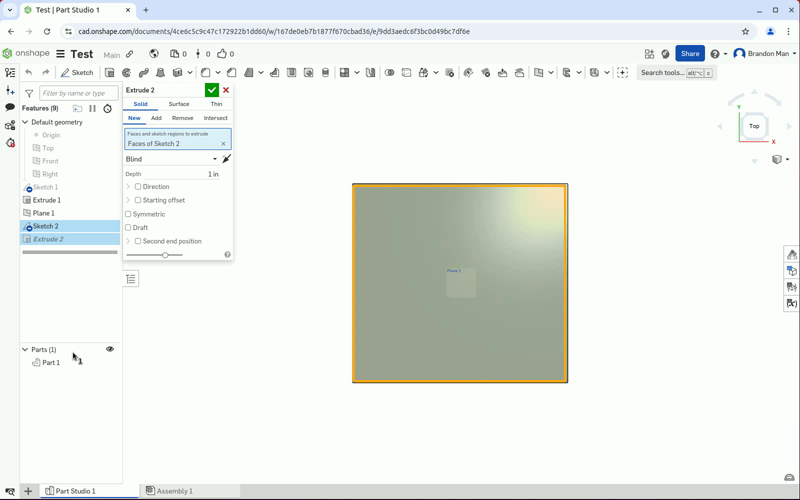
mouse_move(143, 106)
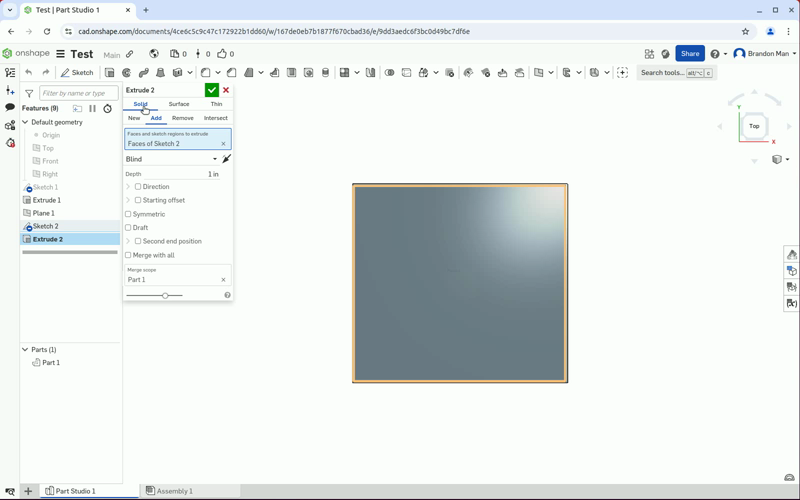
click(143, 106)
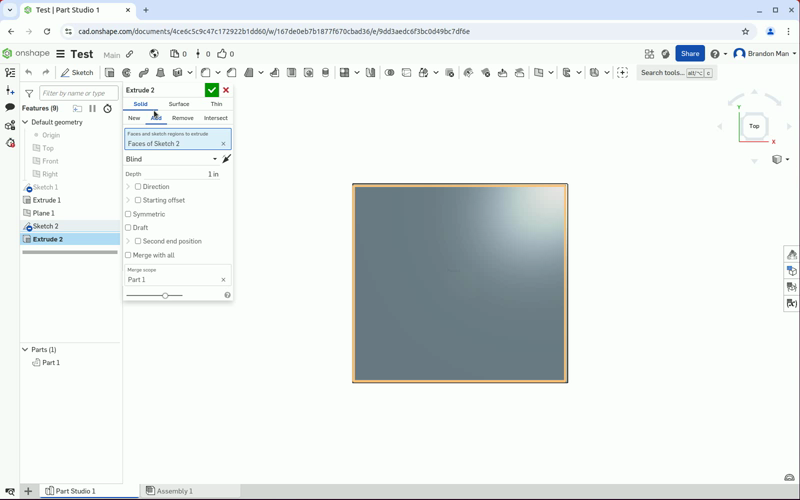
mouse_move(186, 120)
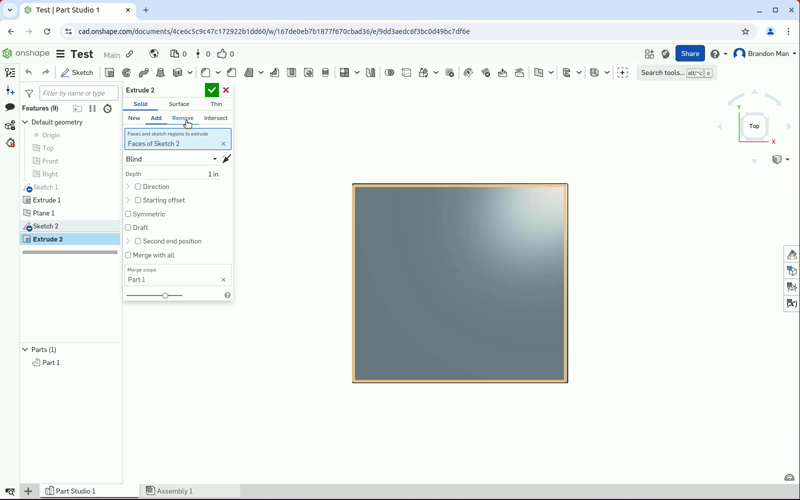
click(186, 120)
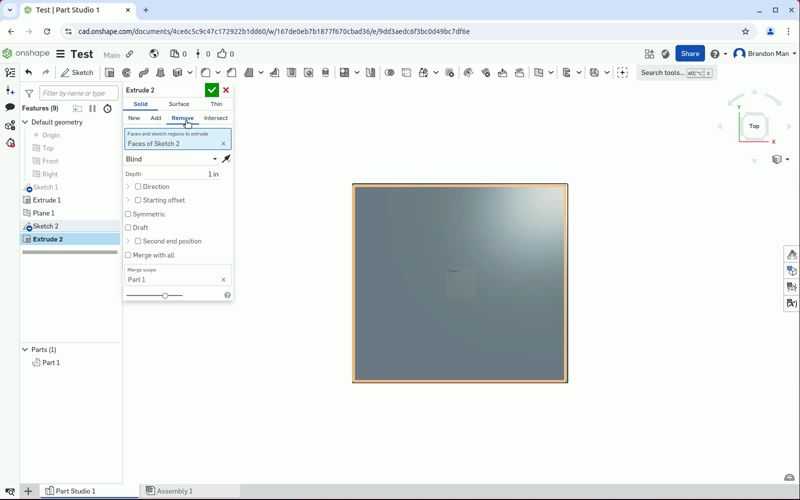
key(tab, 4)
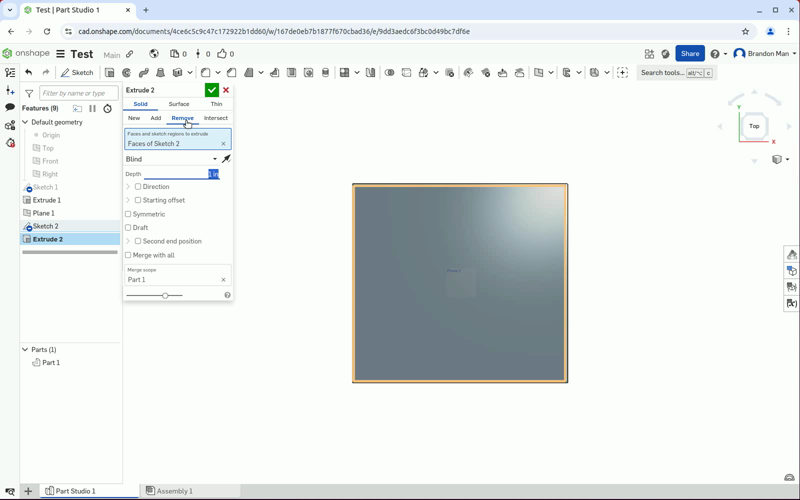
text(19.979)
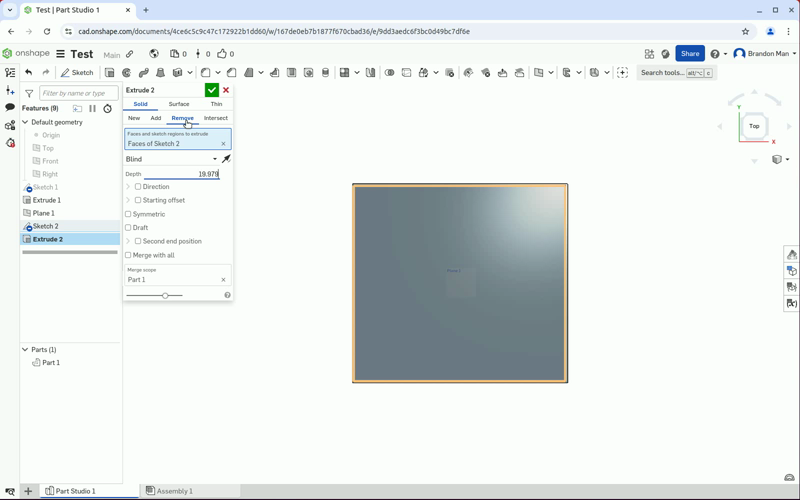
key(tab, 6)
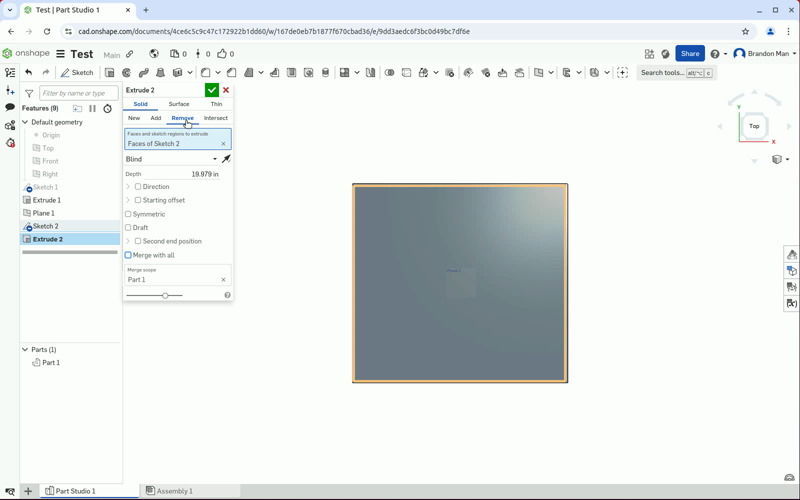
key(space)
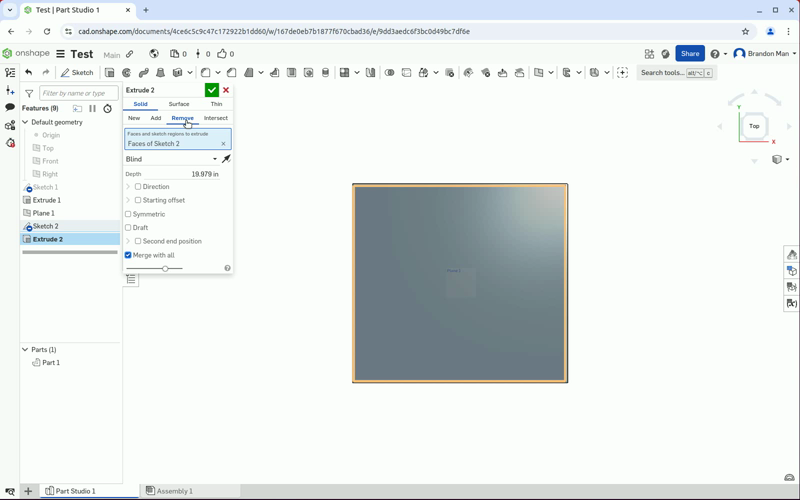
key(enter)
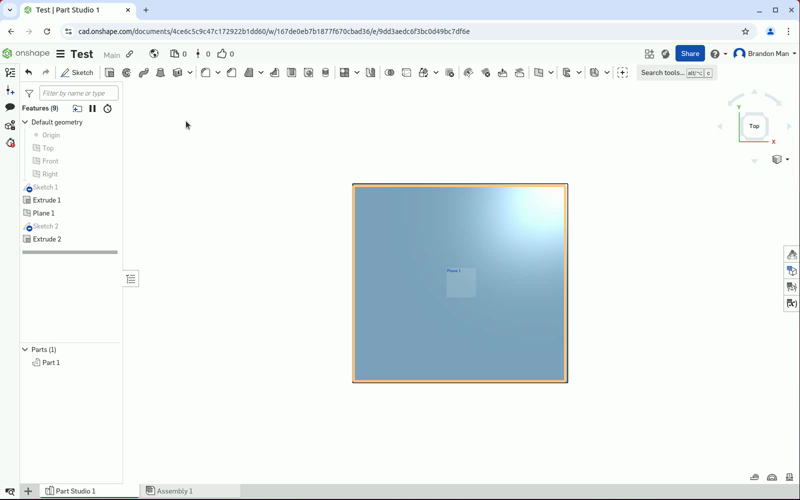
key(shift+h)
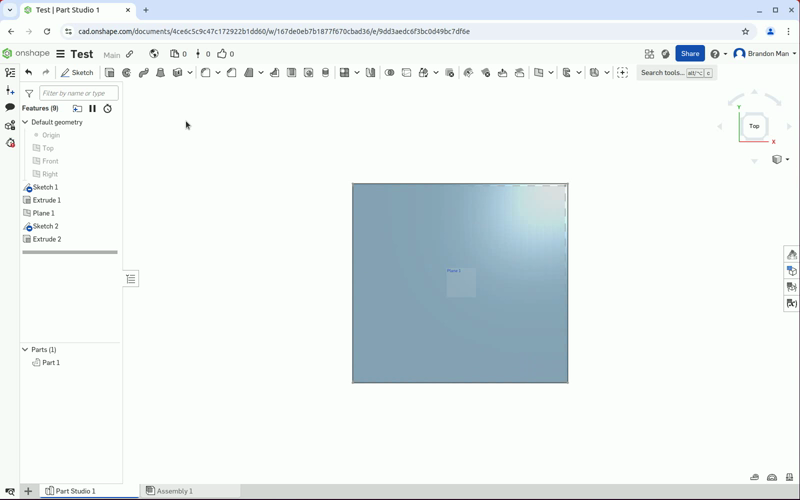
key(shift+h)
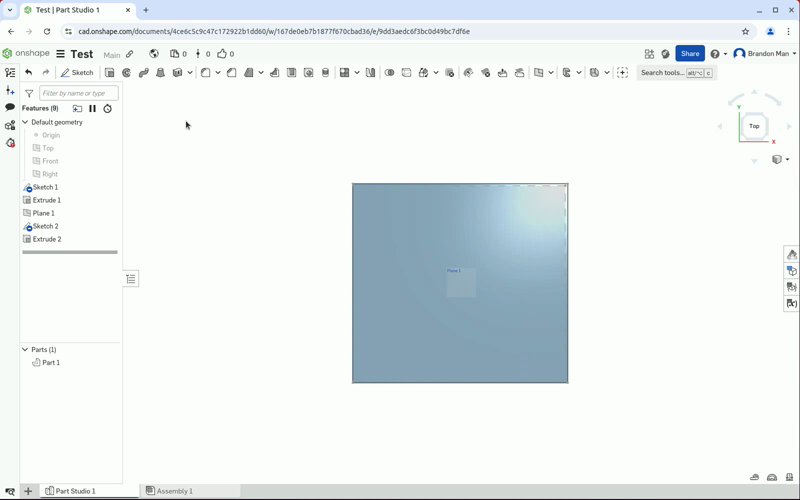
key(shift+7)
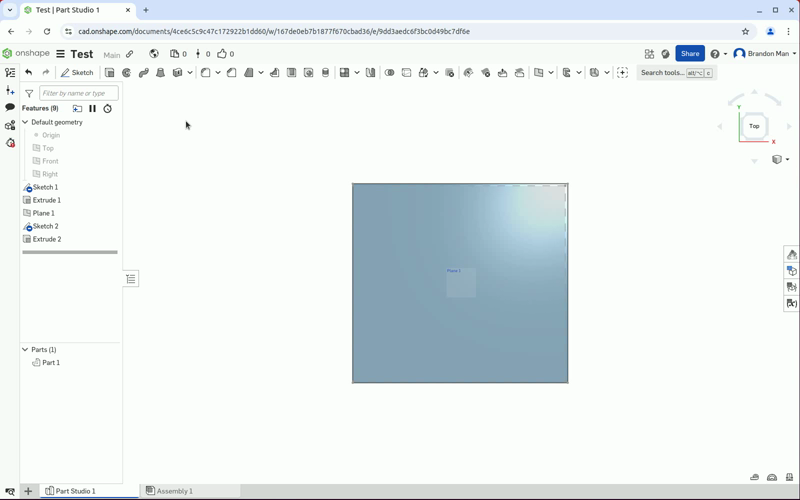
key(up, 3)
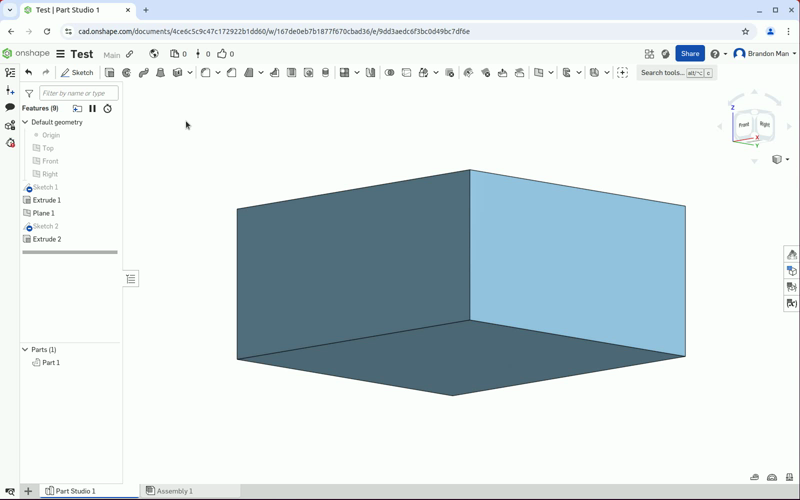
key(left, 3)
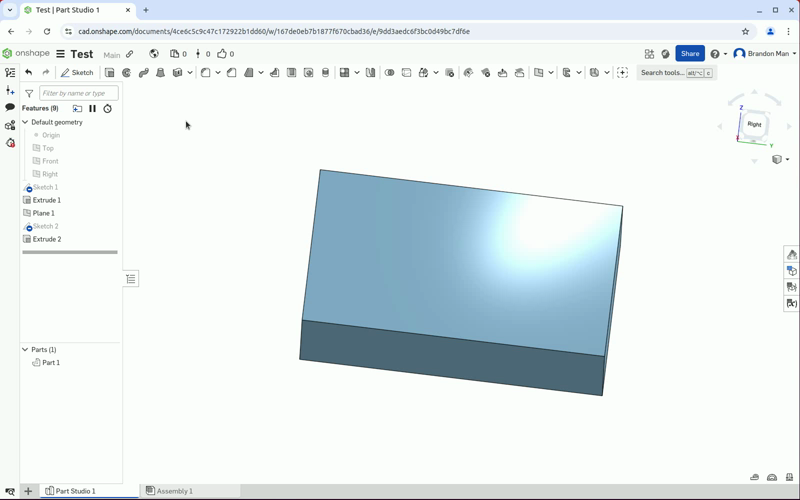
key(right, 3)
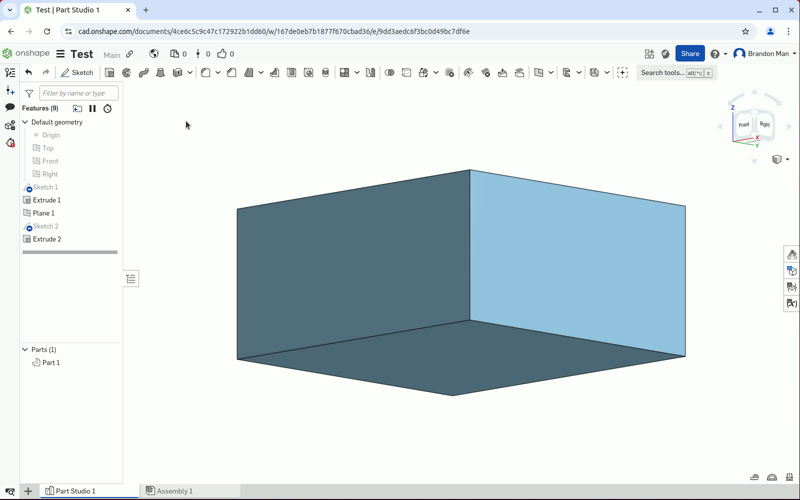
key(down, 3)
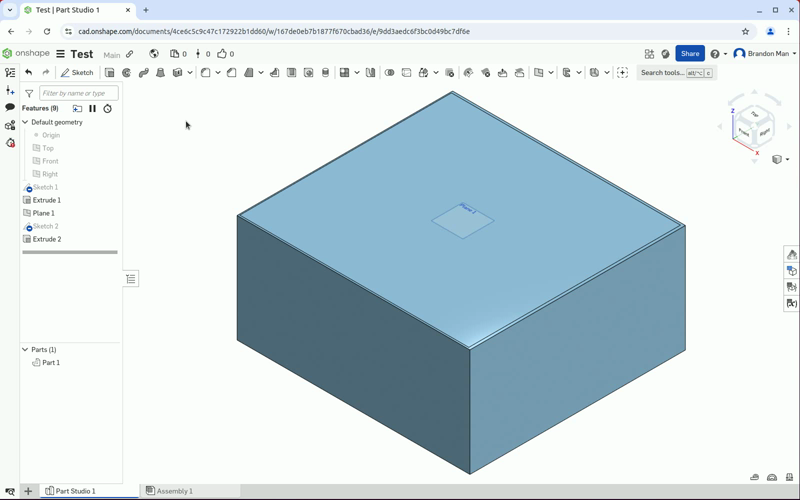
mouse_move(73, 189)
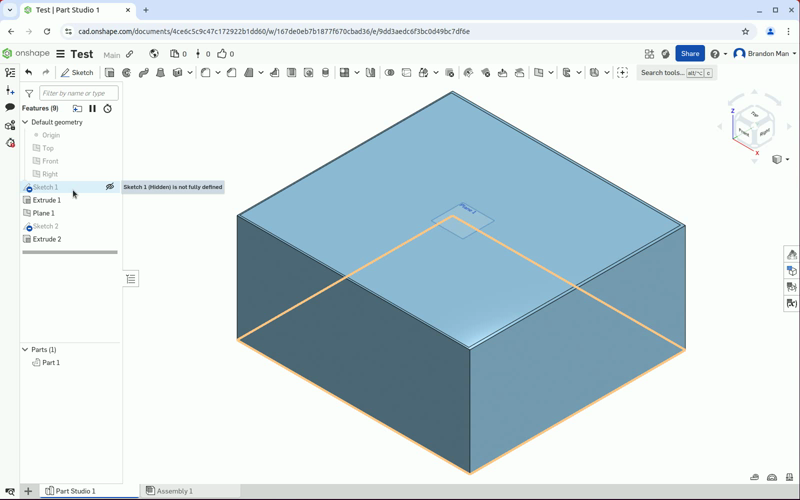
click(73, 189)